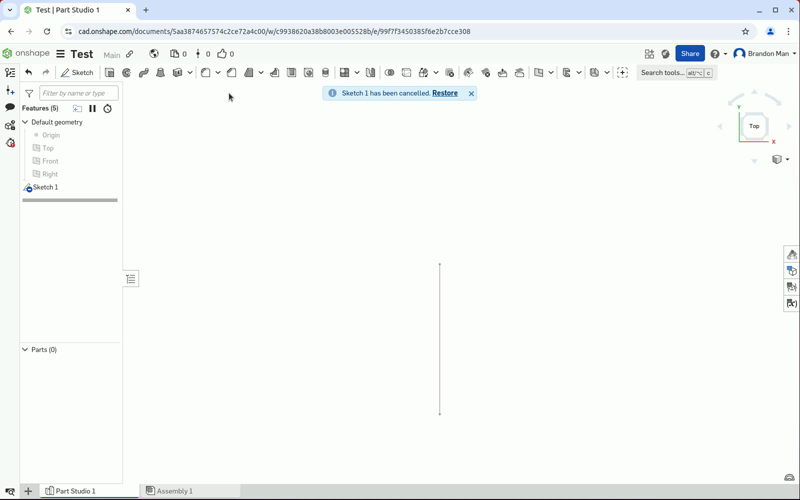
key(shift+h)
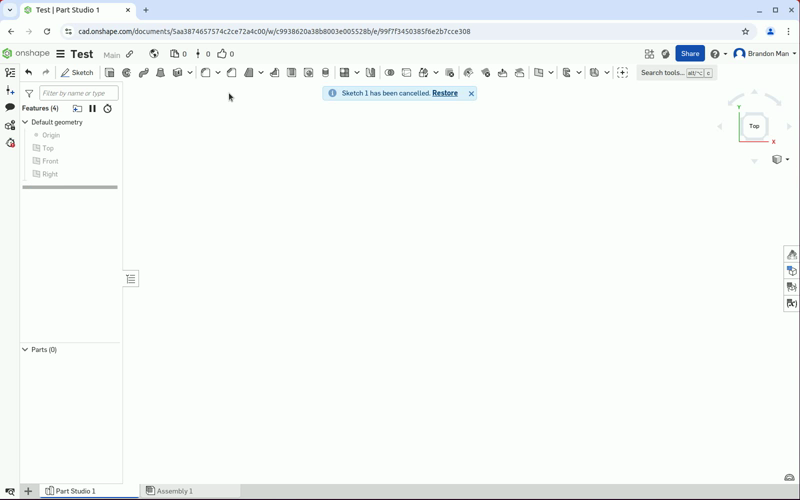
key(shift+s)
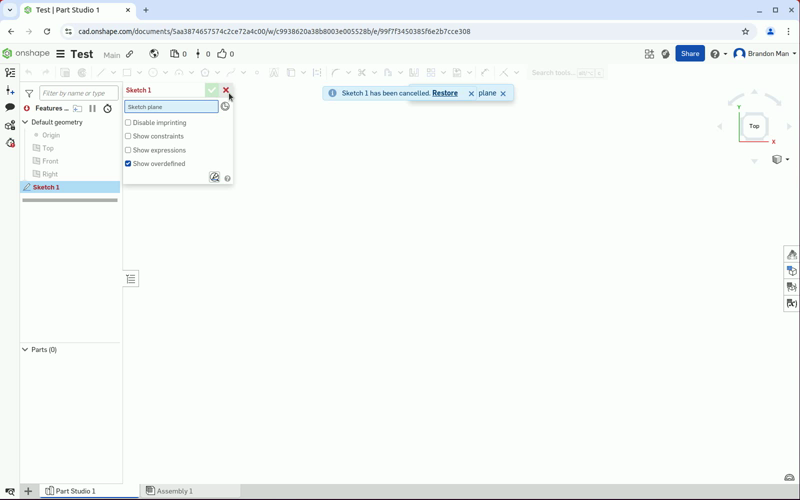
mouse_move(73, 150)
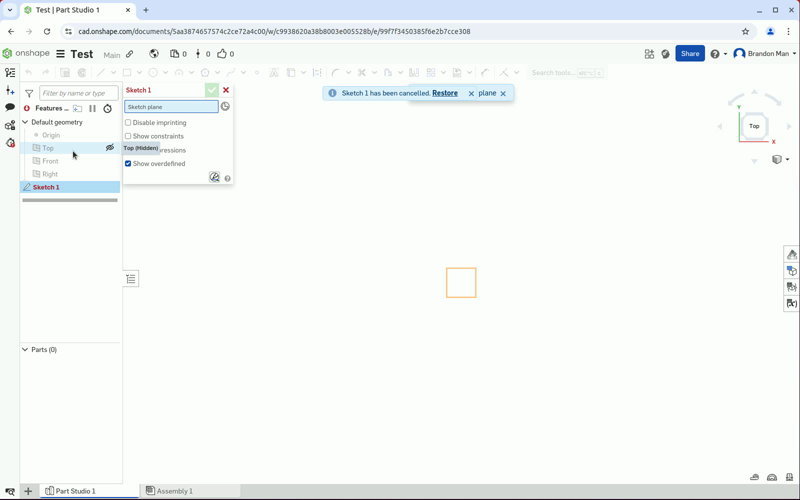
click(73, 150)
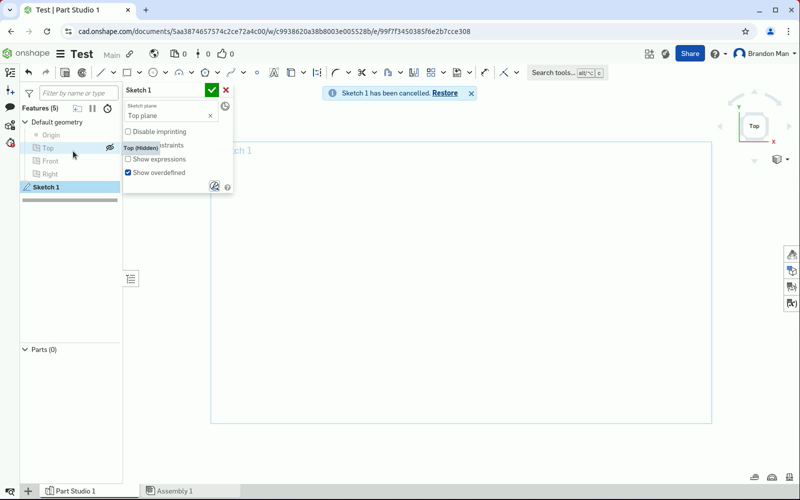
mouse_move(73, 352)
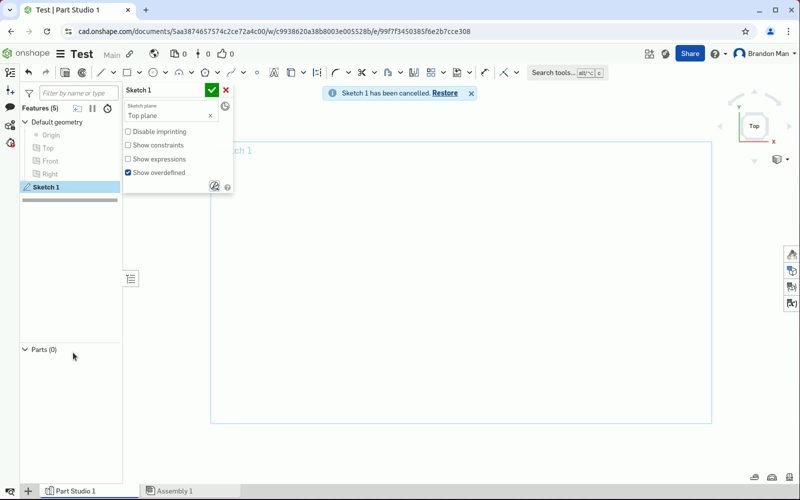
key(y)
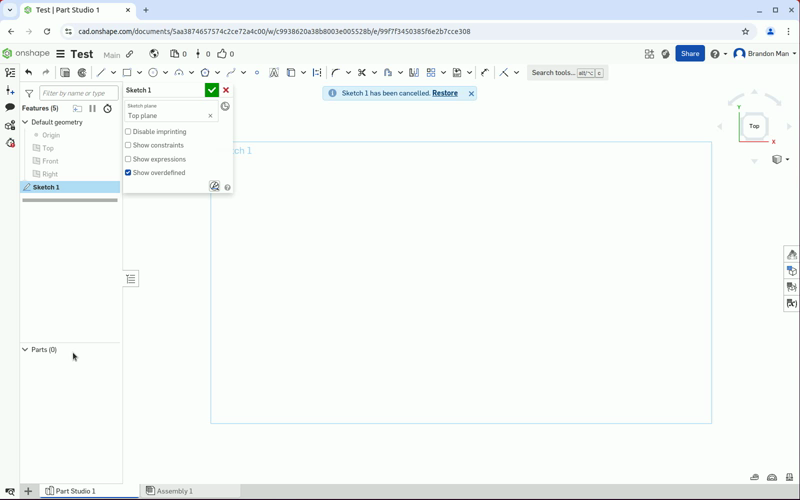
key(l)
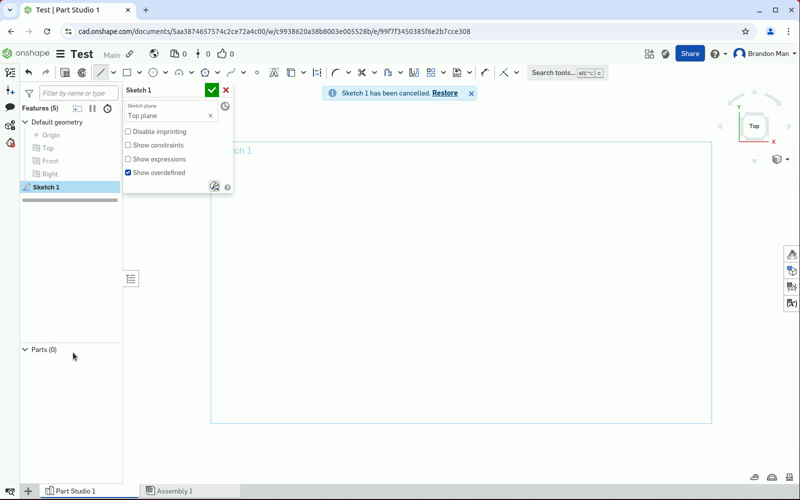
key_down(shift)
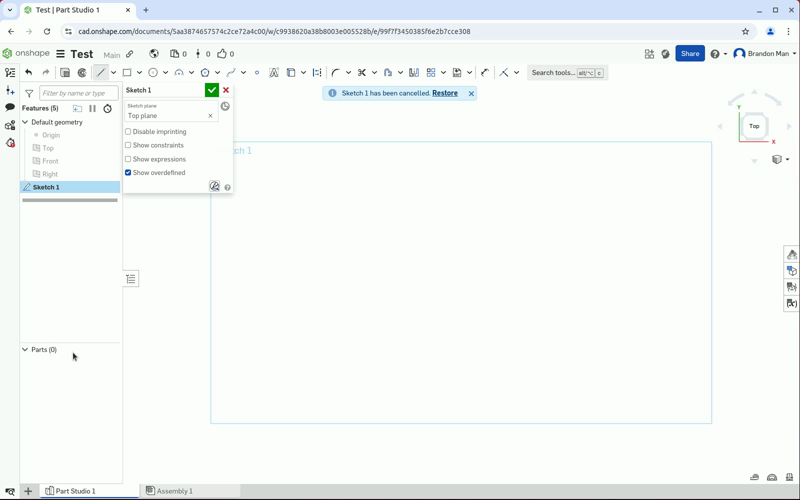
mouse_move(366, 376)
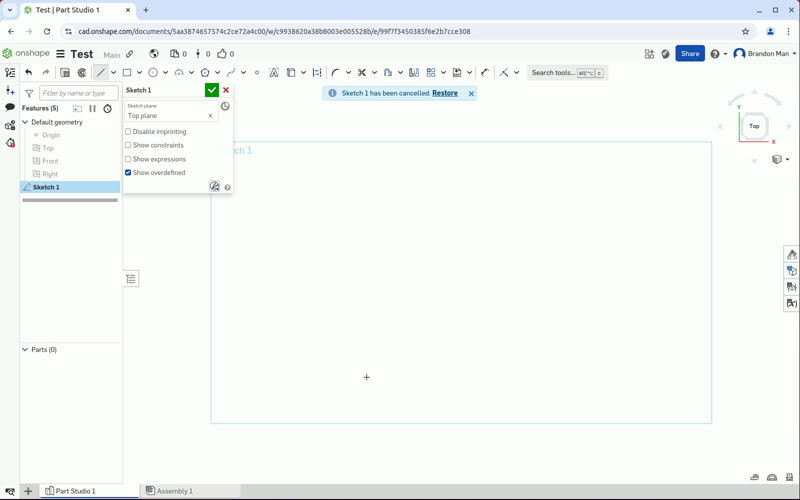
click(366, 376)
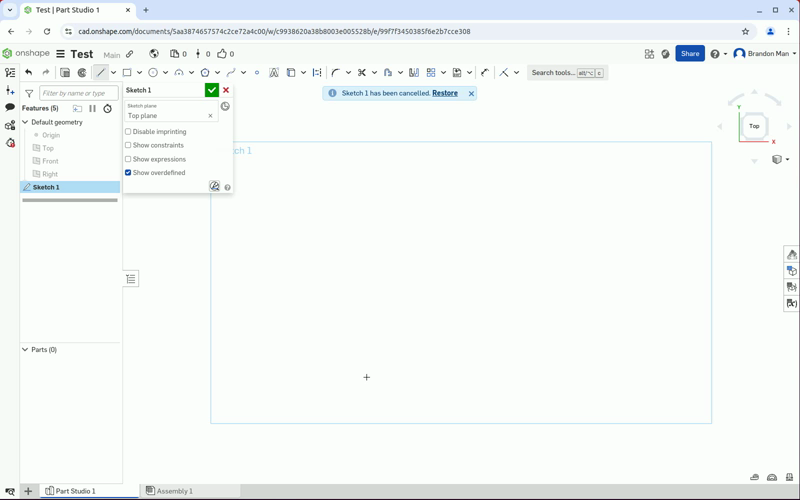
key_up(shift)
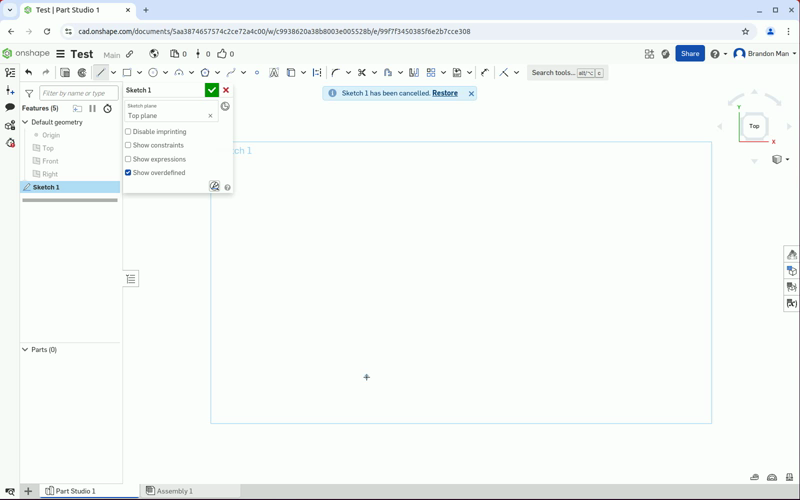
key_down(shift)
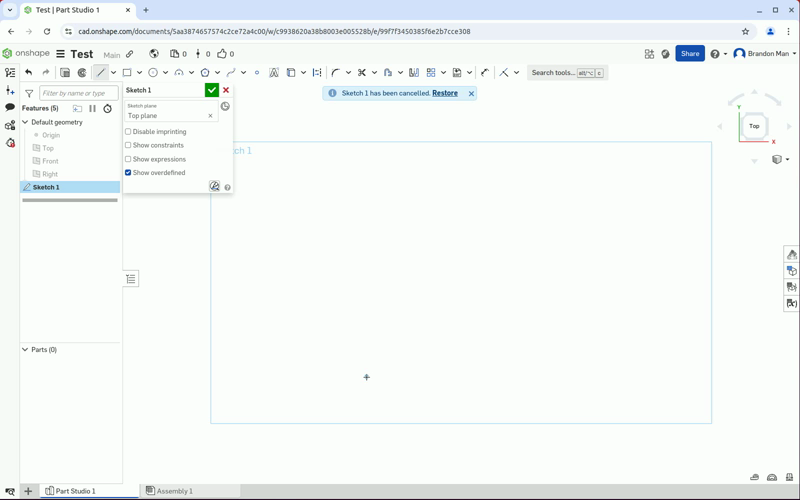
mouse_move(553, 376)
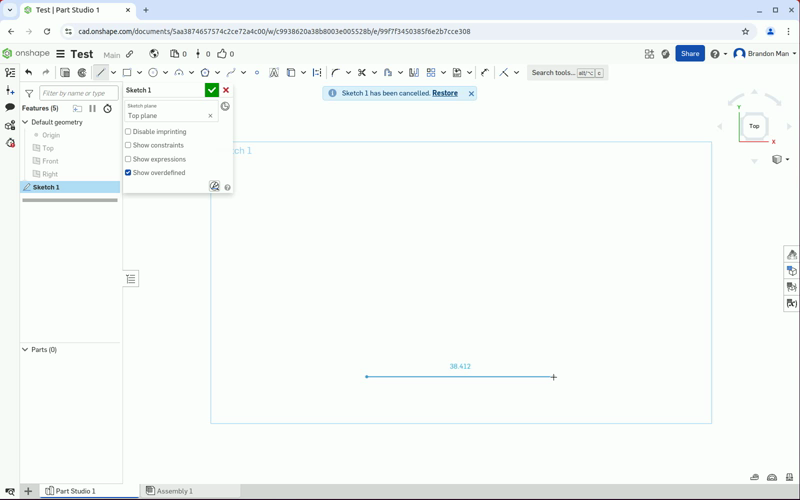
click(553, 376)
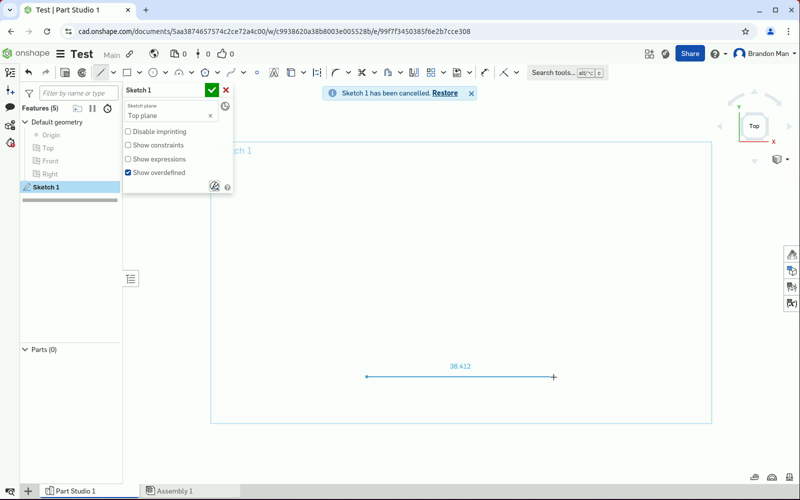
key_up(shift)
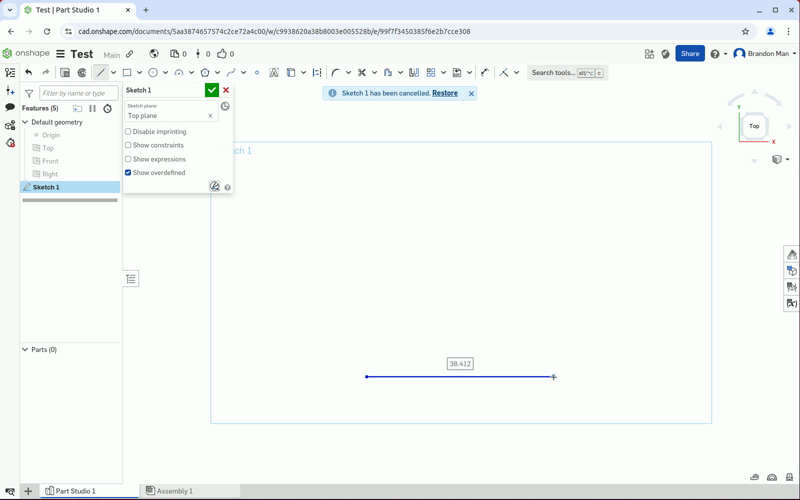
key_down(shift)
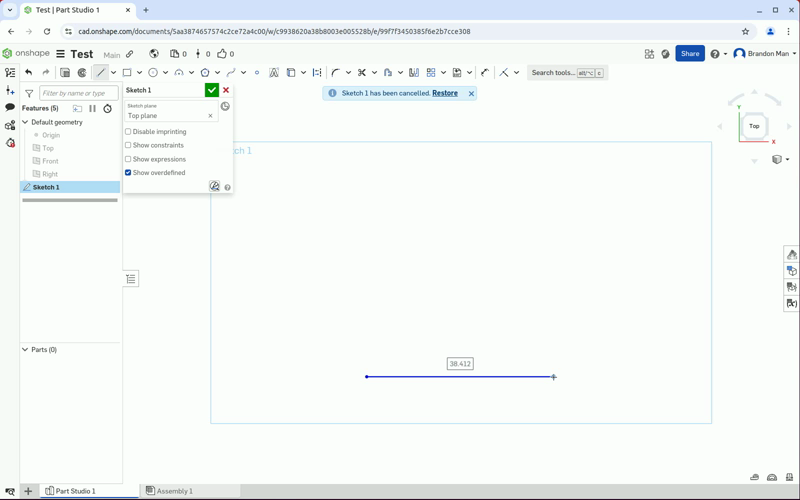
mouse_move(553, 189)
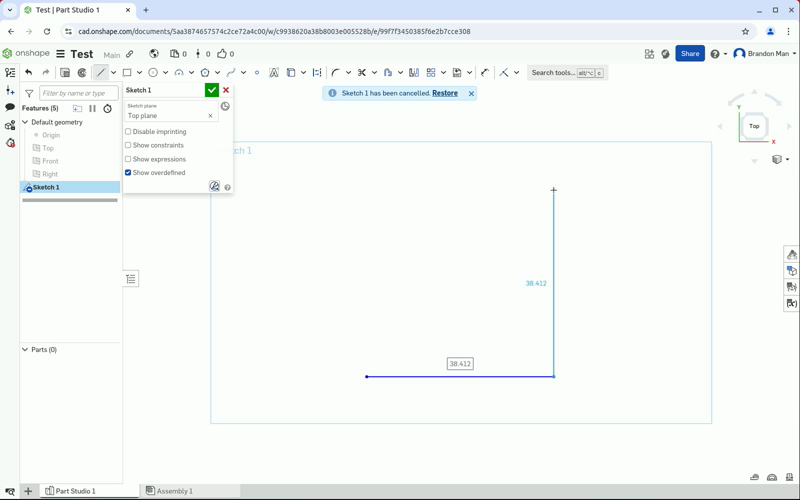
click(553, 189)
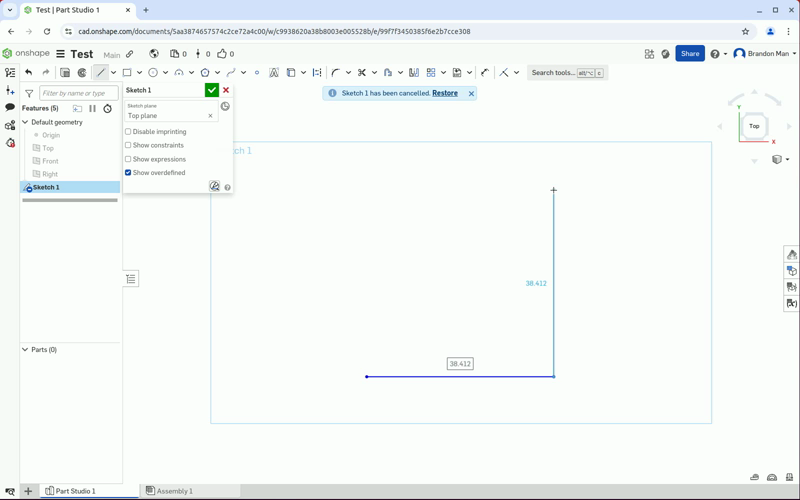
key_up(shift)
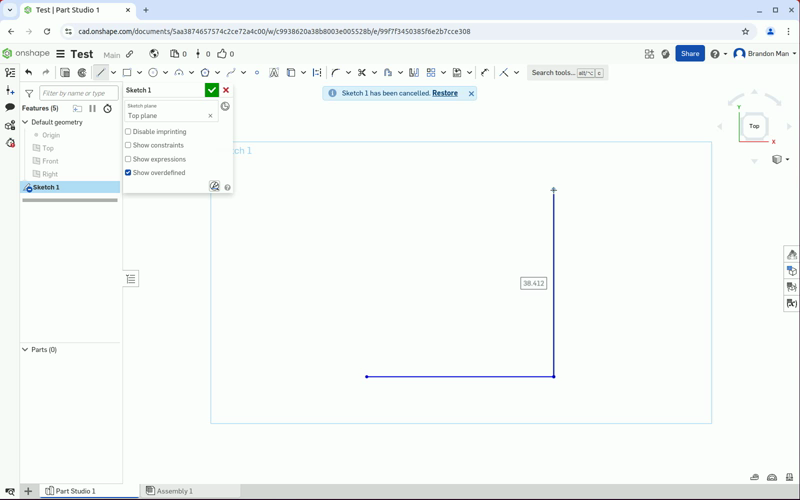
key_down(shift)
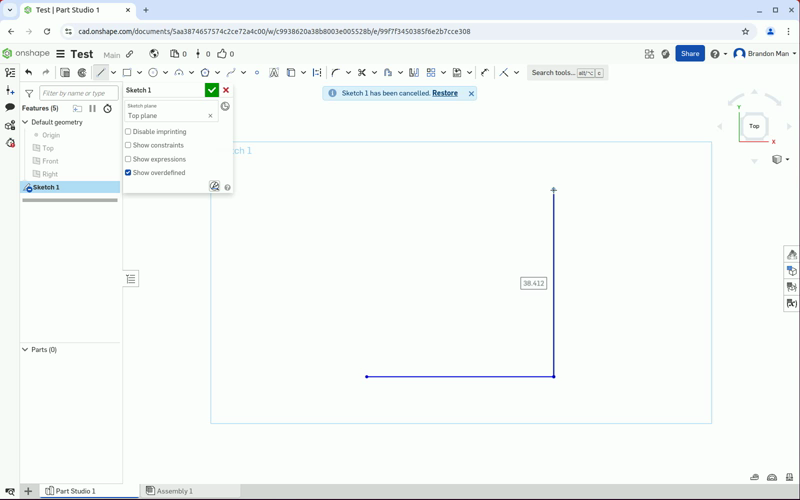
mouse_move(366, 189)
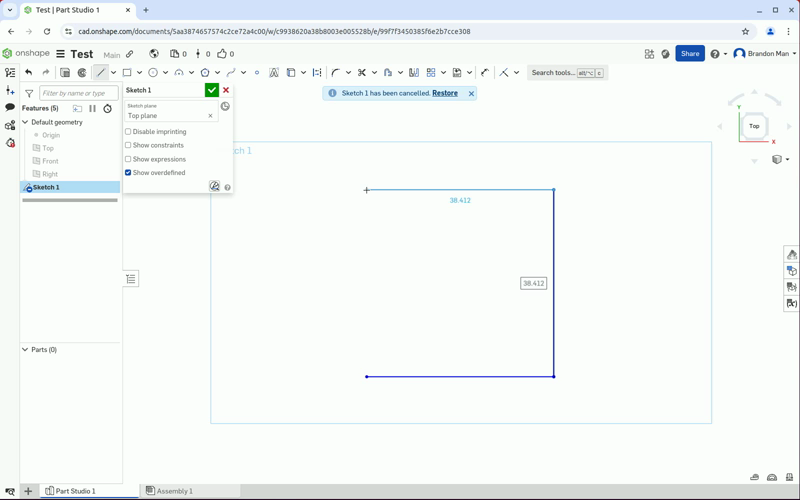
click(366, 189)
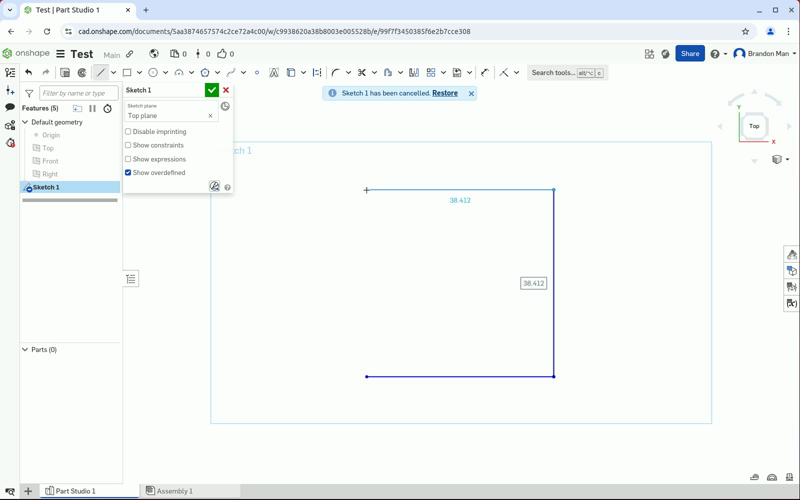
key_up(shift)
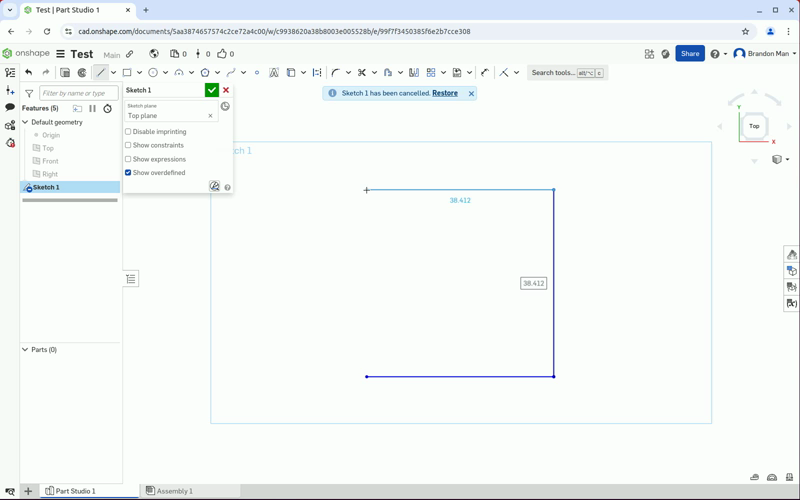
key_down(shift)
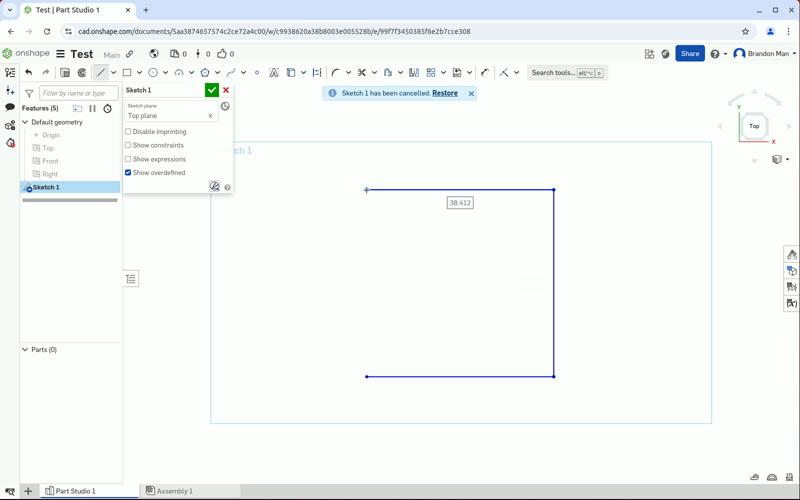
mouse_move(366, 376)
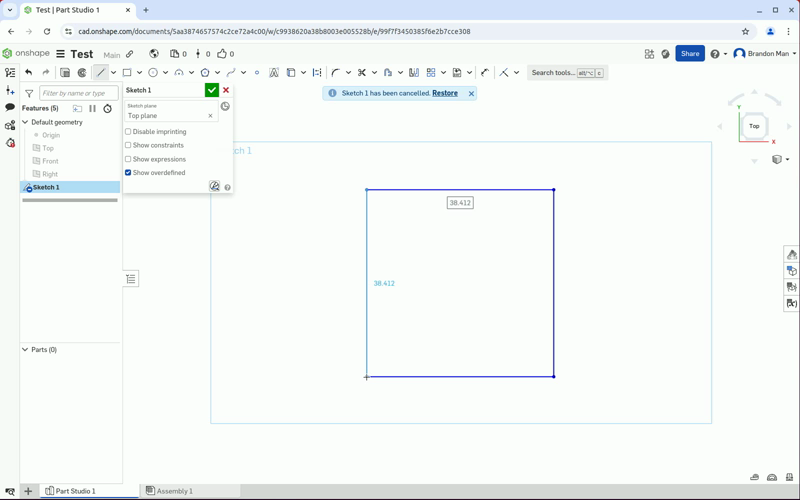
key_up(shift)
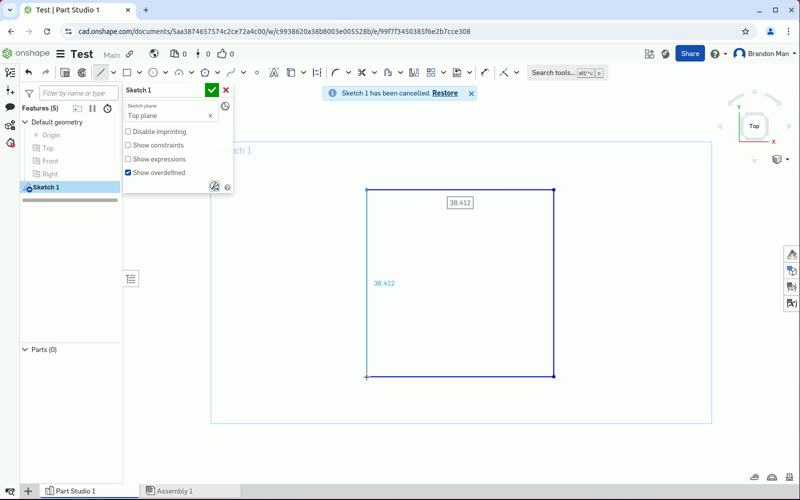
click(366, 376)
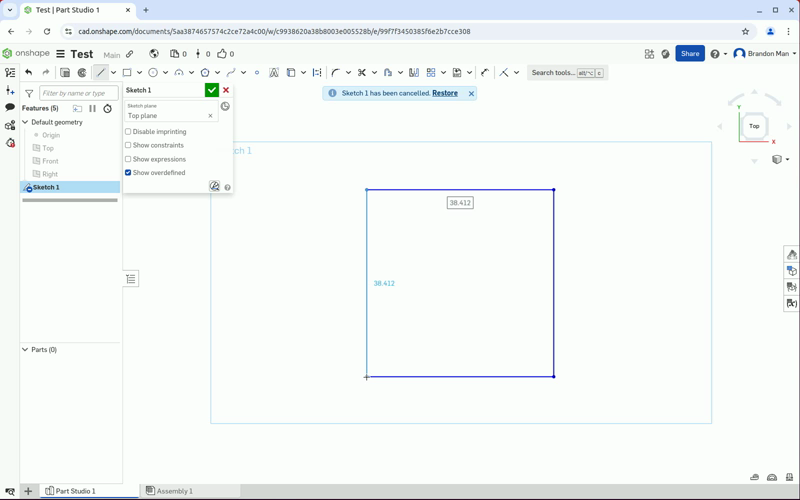
key(esc)
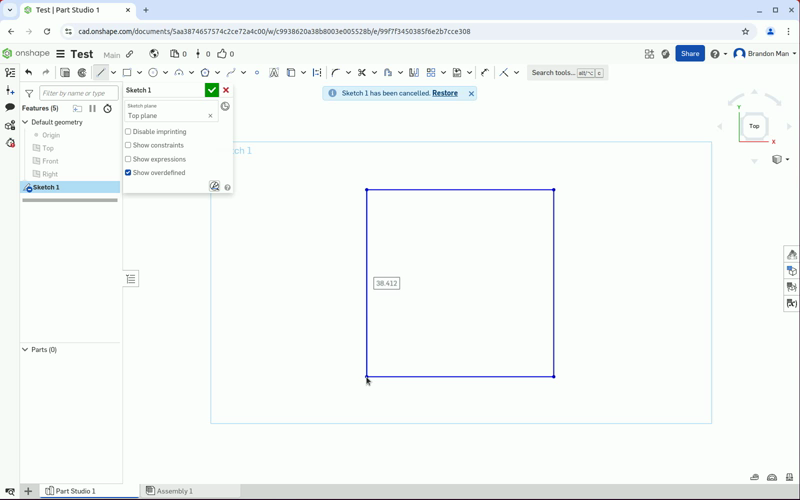
mouse_move(428, 237)
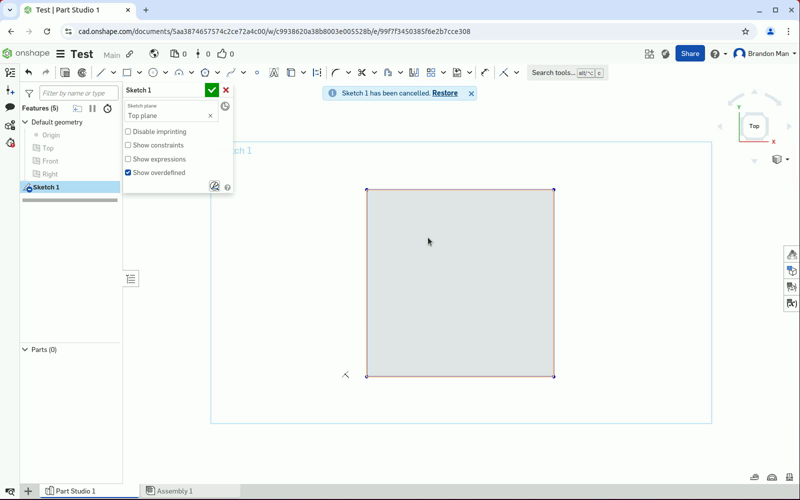
click(428, 237)
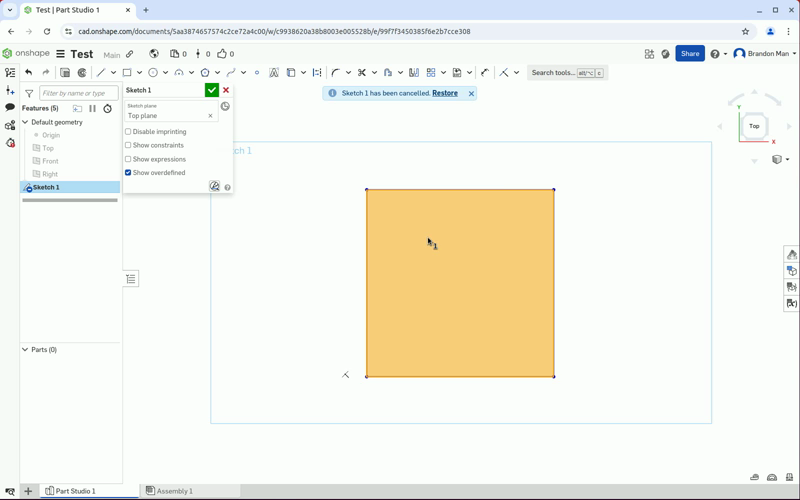
mouse_move(73, 352)
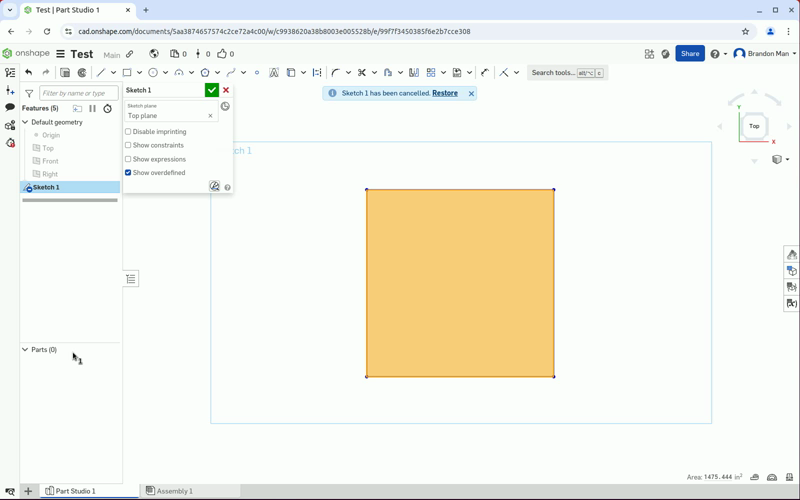
key(shift+y)
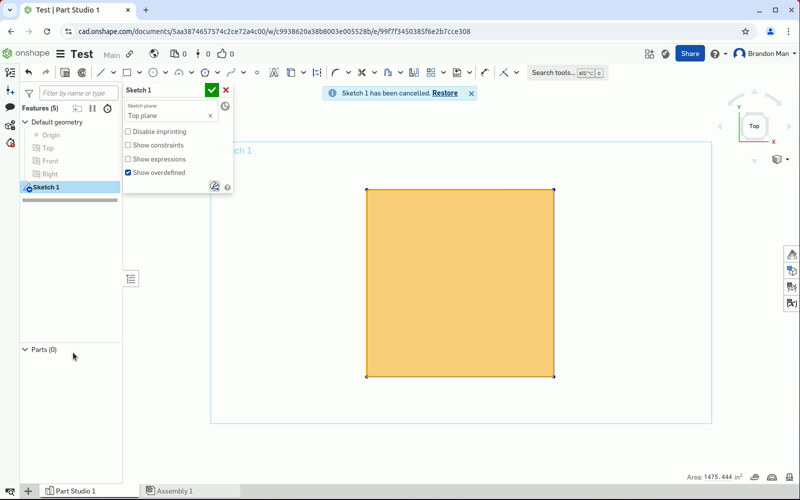
key(shift+e)
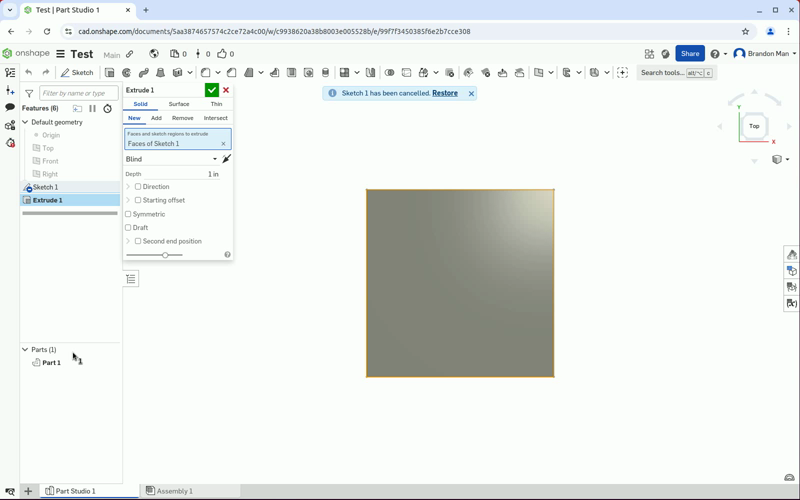
mouse_move(143, 106)
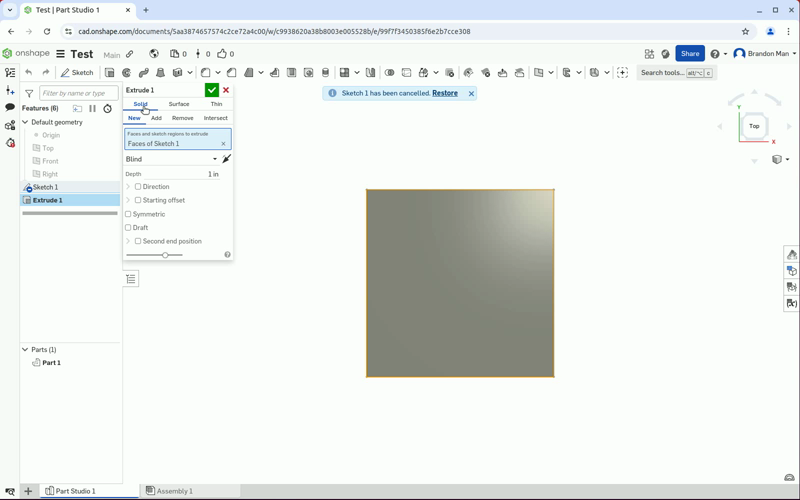
click(143, 106)
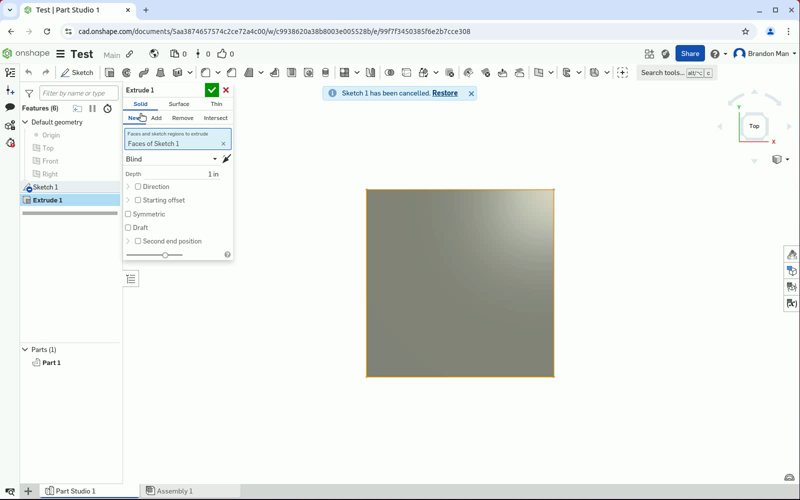
mouse_move(137, 120)
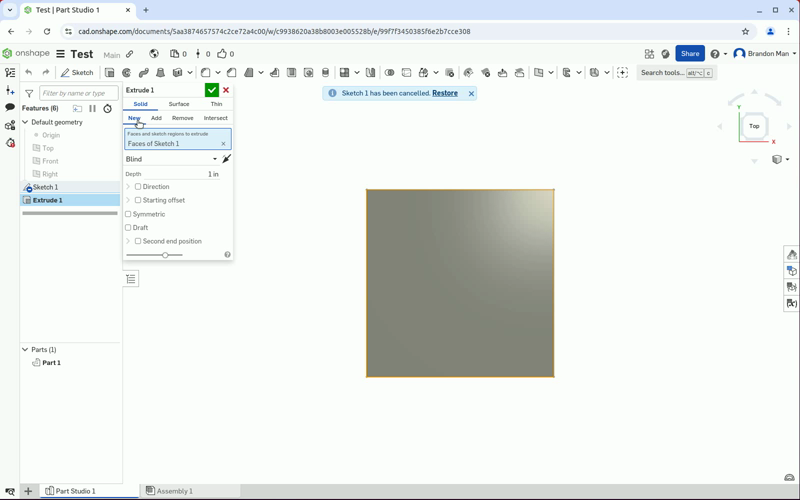
click(137, 120)
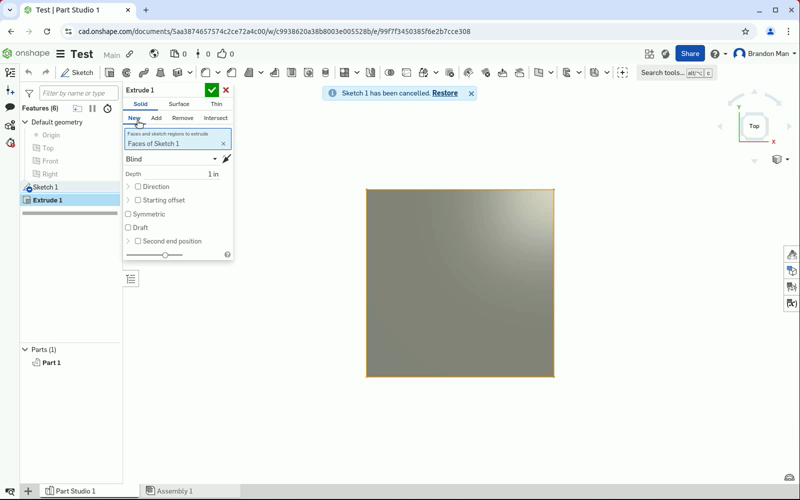
key(tab, 4)
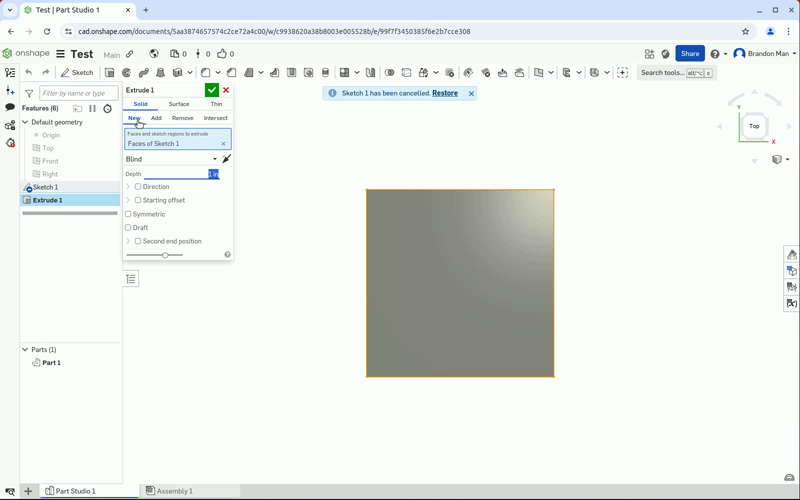
text(3.851)
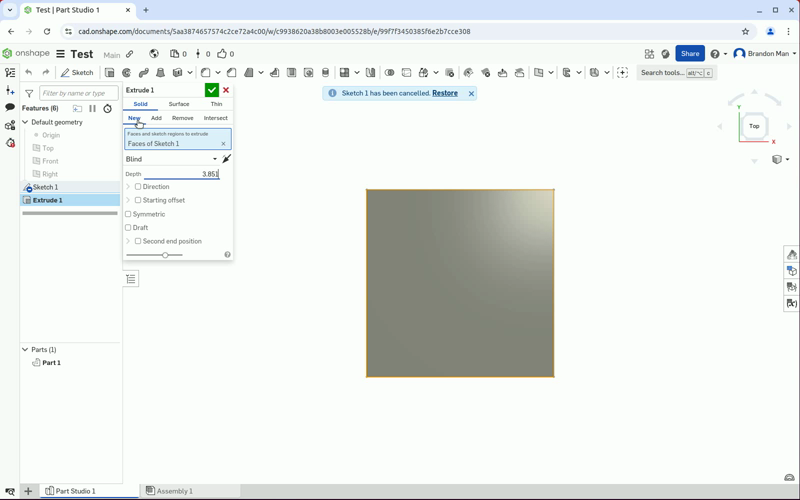
key(enter)
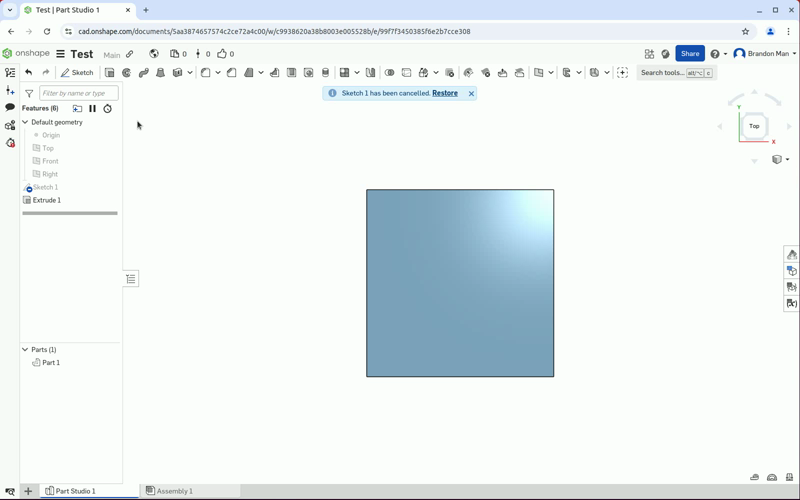
key(shift+h)
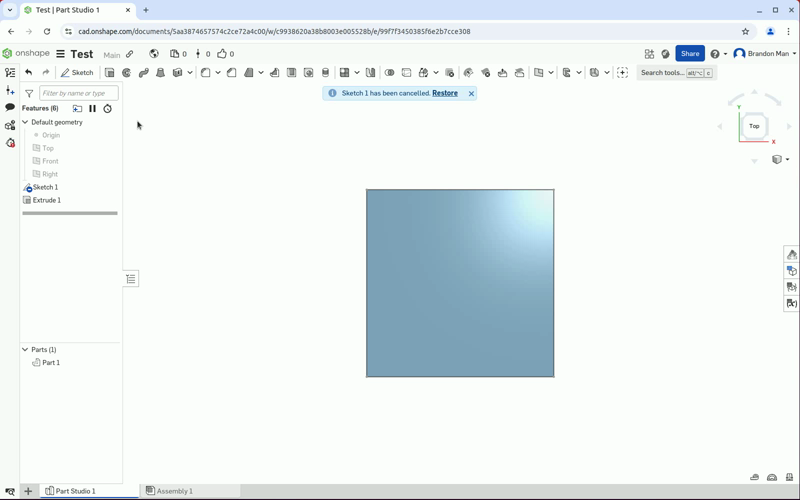
key(shift+h)
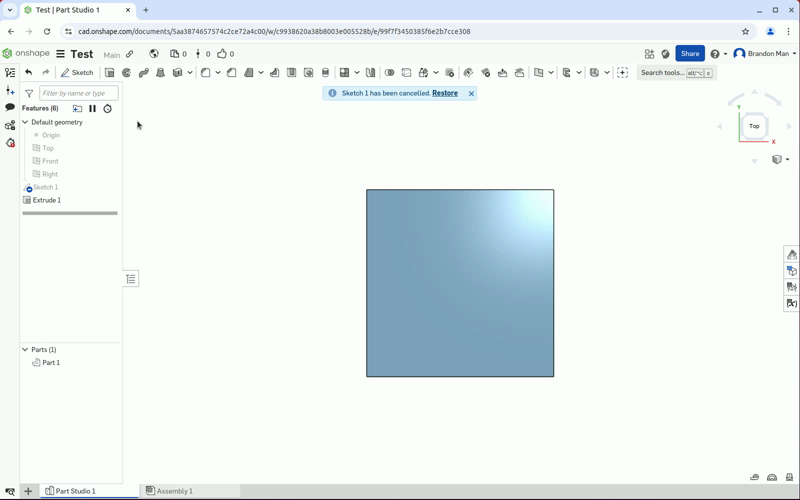
mouse_move(73, 189)
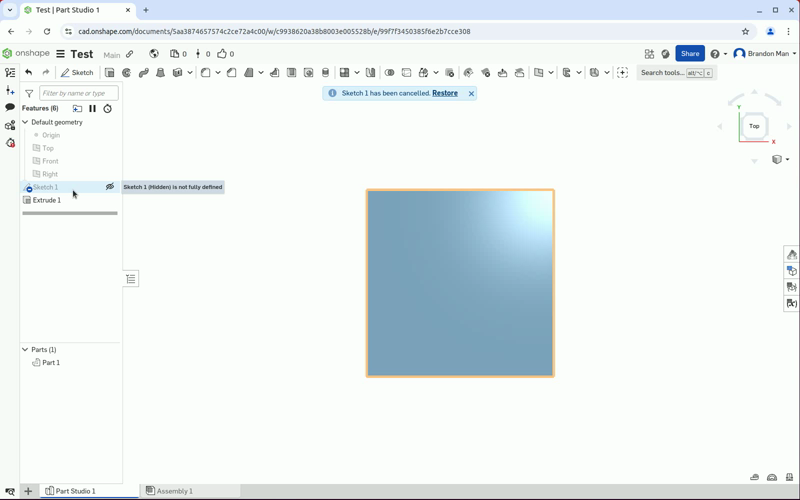
click(73, 189)
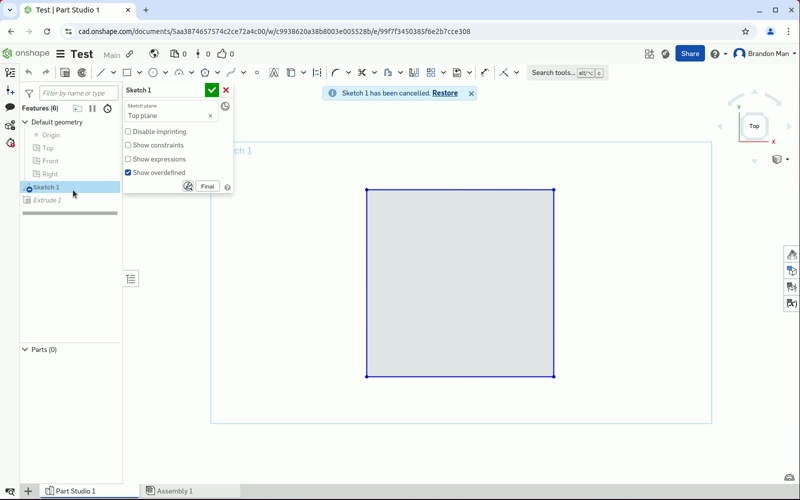
mouse_move(229, 92)
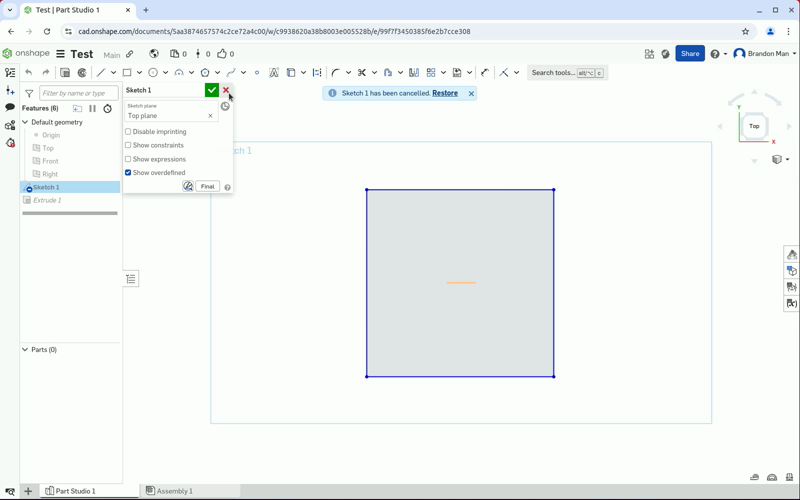
click(229, 92)
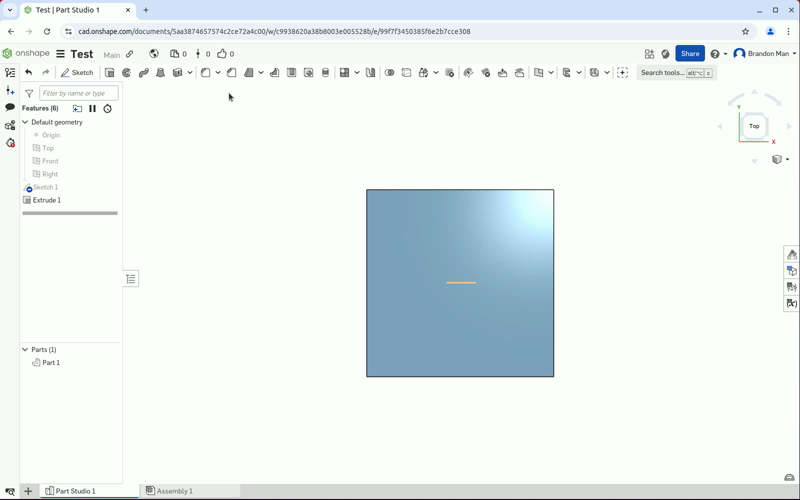
mouse_move(541, 75)
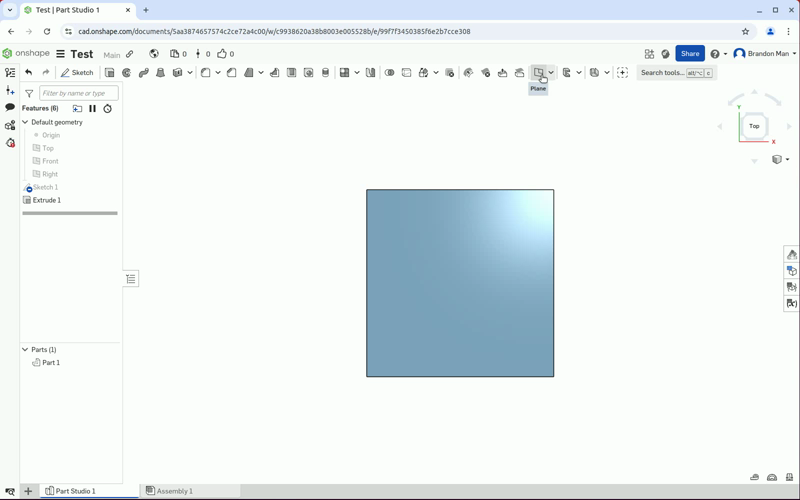
click(541, 75)
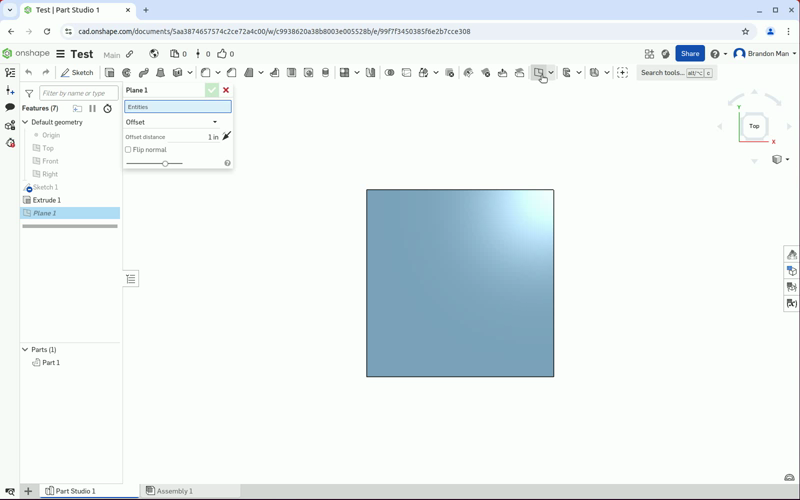
mouse_move(73, 150)
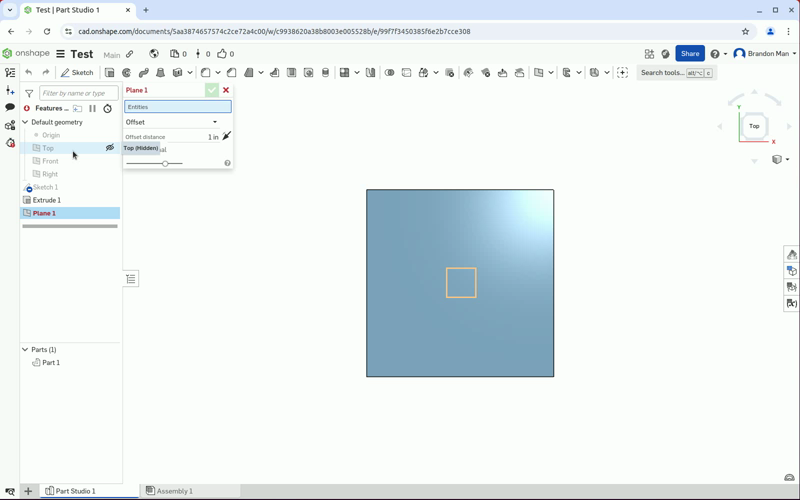
click(73, 150)
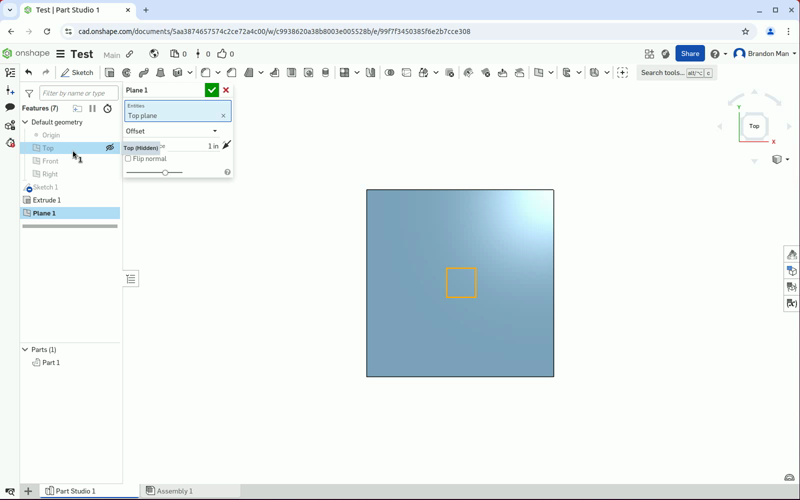
key(tab, 2)
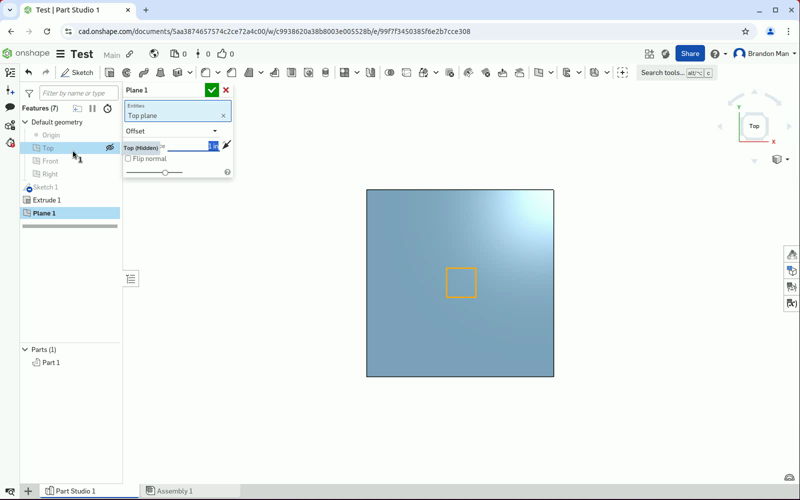
text(3.851)
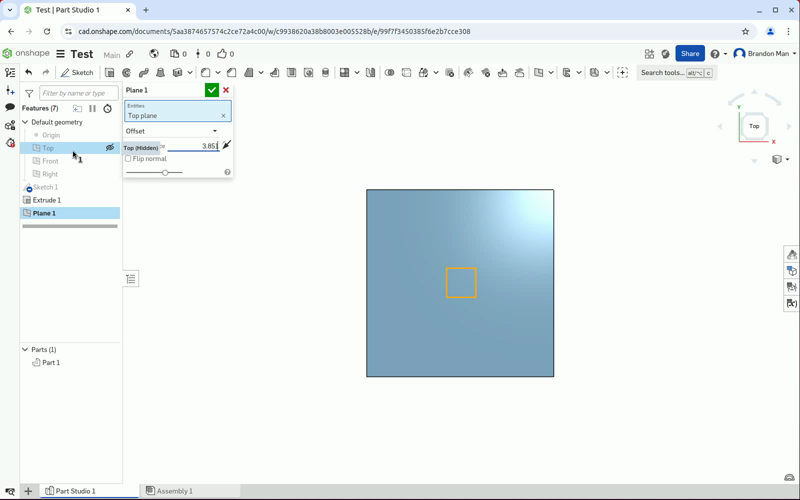
key(enter, 2)
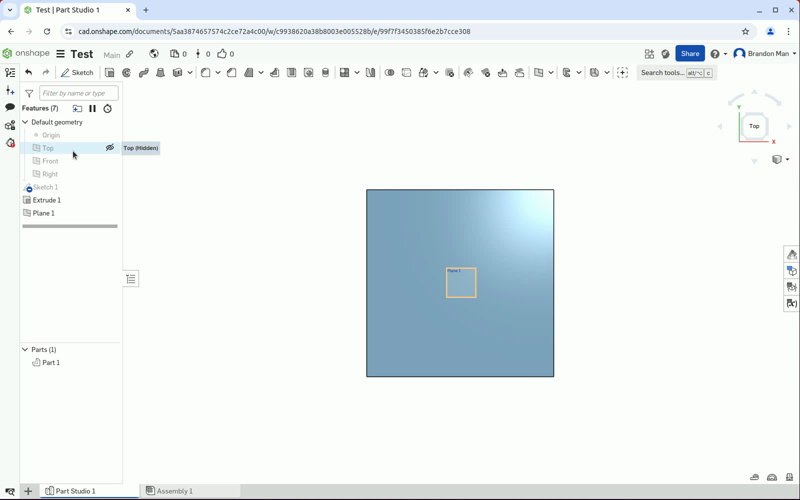
key(shift+s)
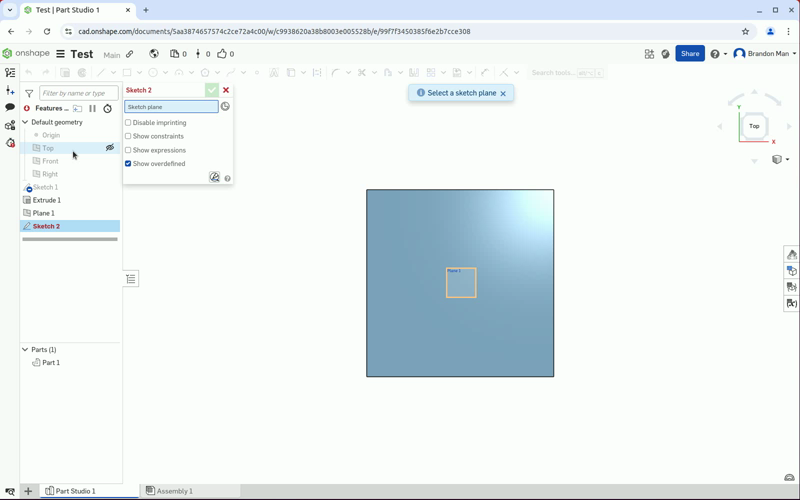
mouse_move(73, 215)
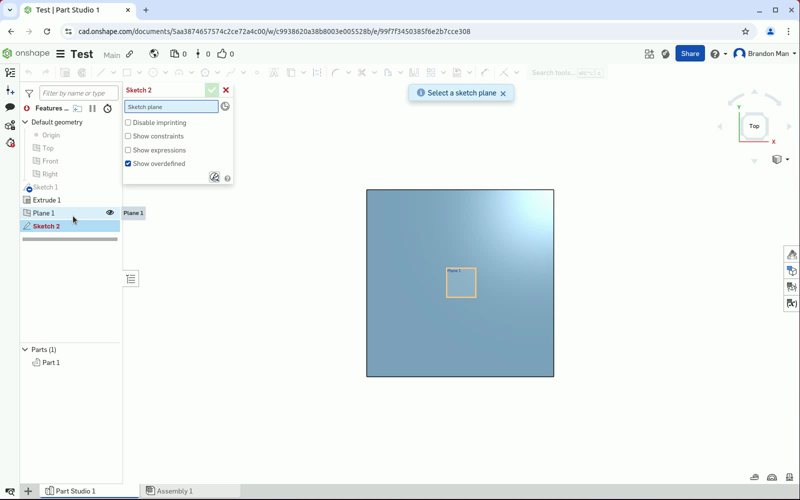
click(73, 215)
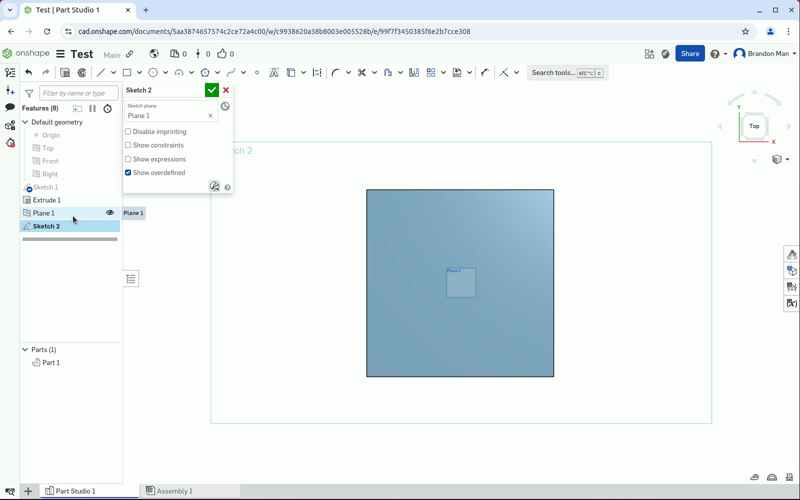
mouse_move(73, 352)
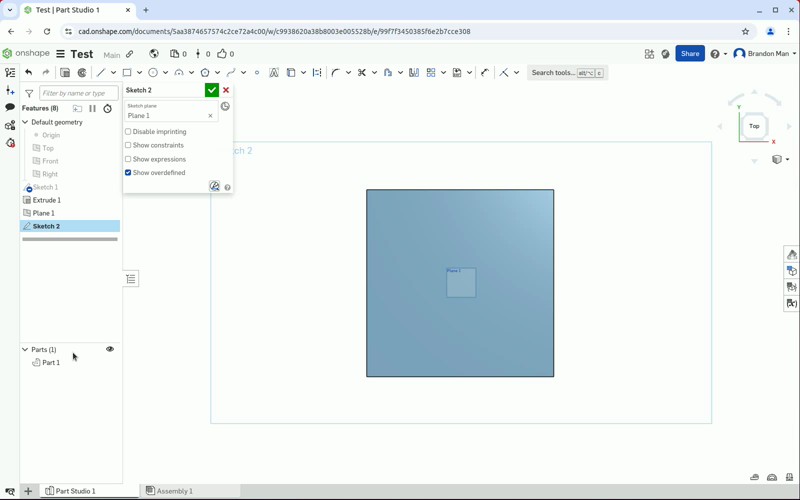
key(y)
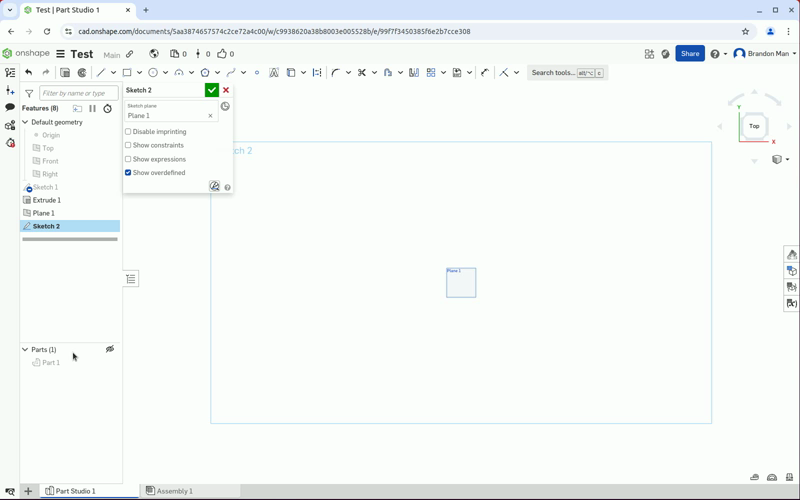
key(c)
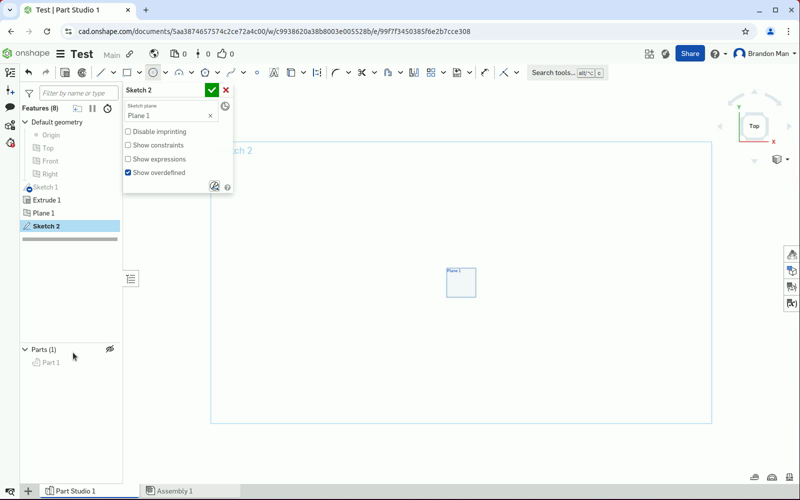
key_down(shift)
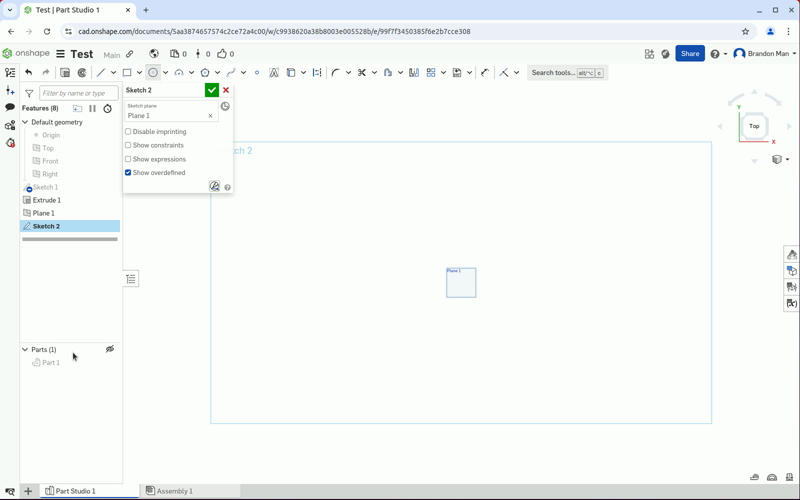
mouse_move(461, 282)
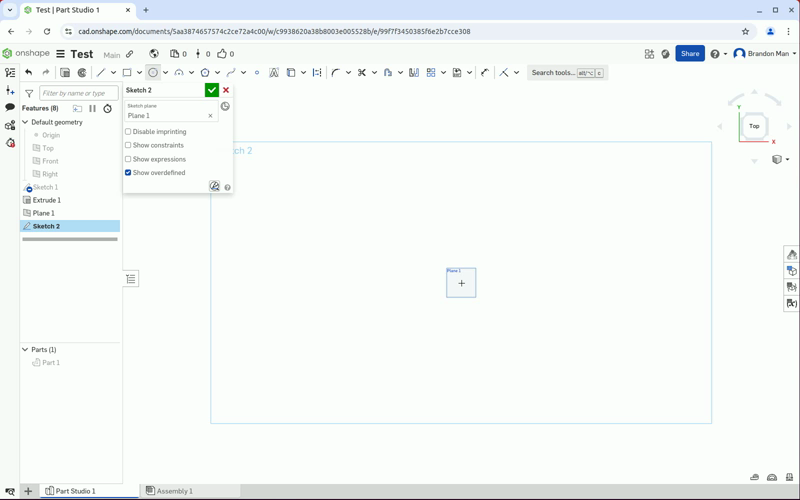
click(461, 282)
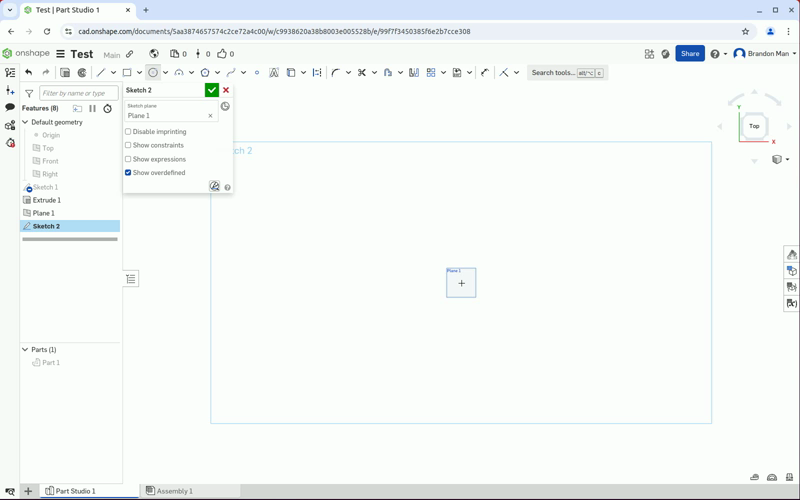
key_up(shift)
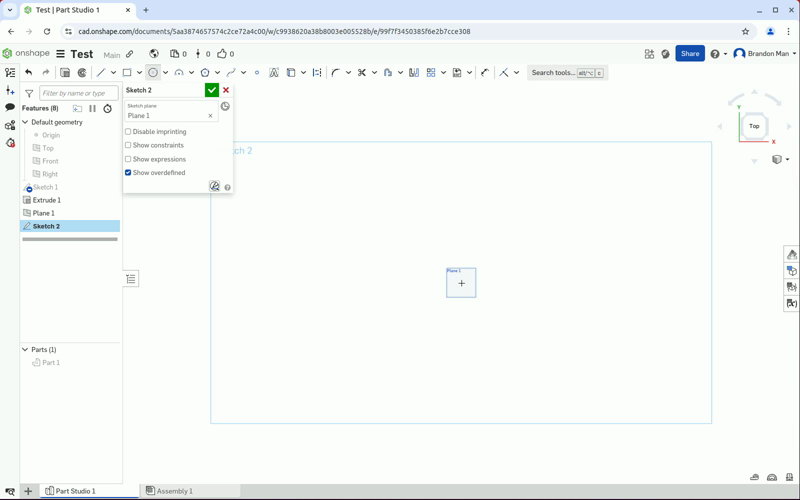
mouse_move(525, 282)
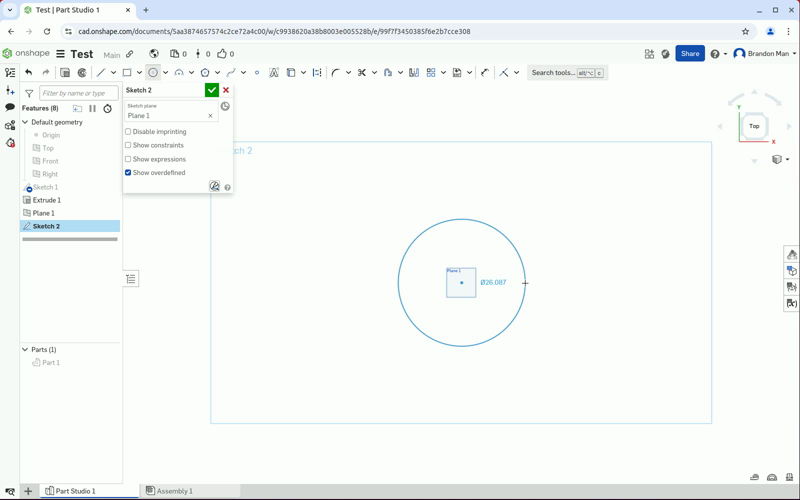
click(525, 282)
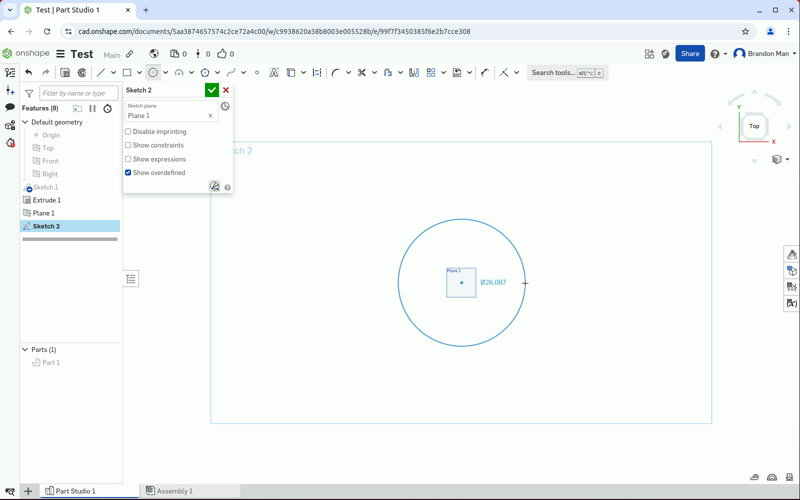
key(esc)
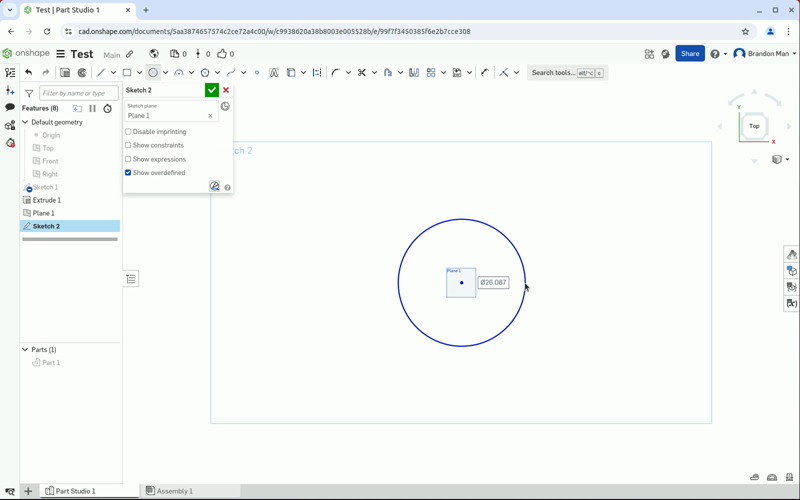
key(c)
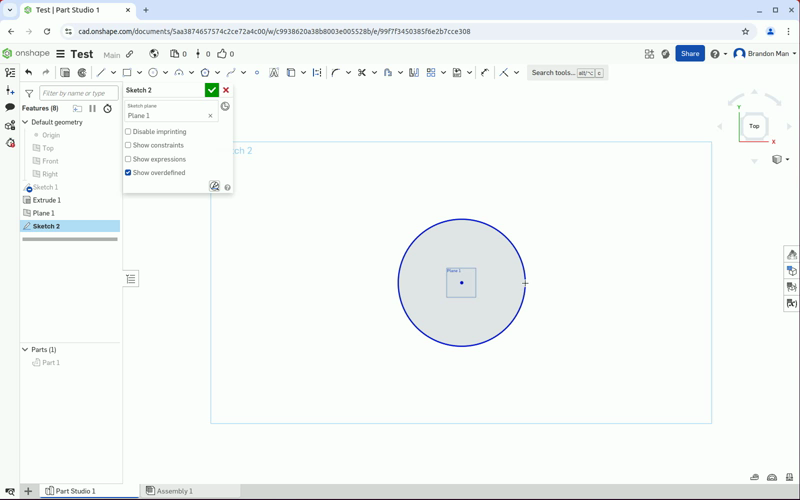
key_down(shift)
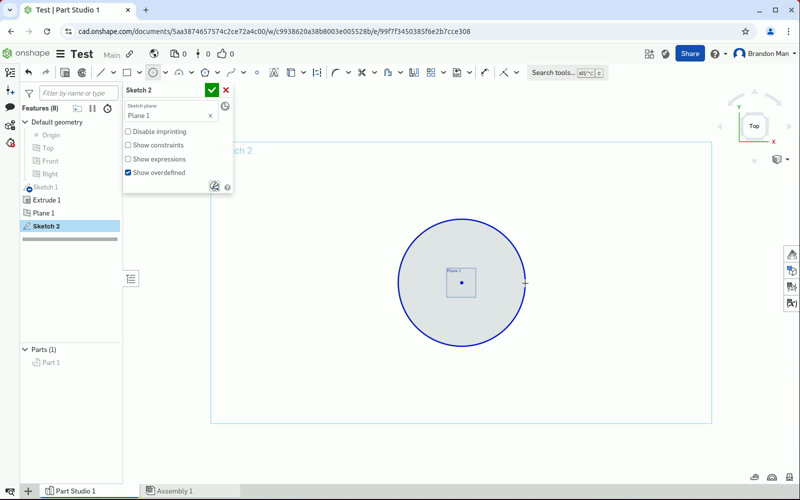
mouse_move(461, 282)
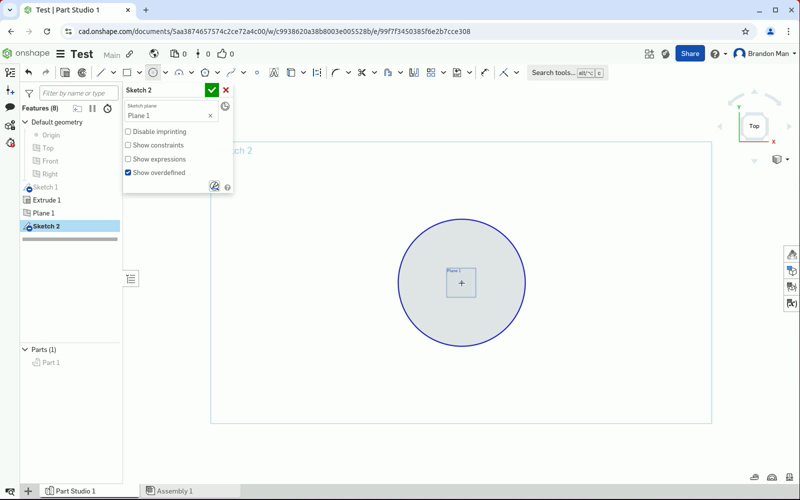
click(461, 282)
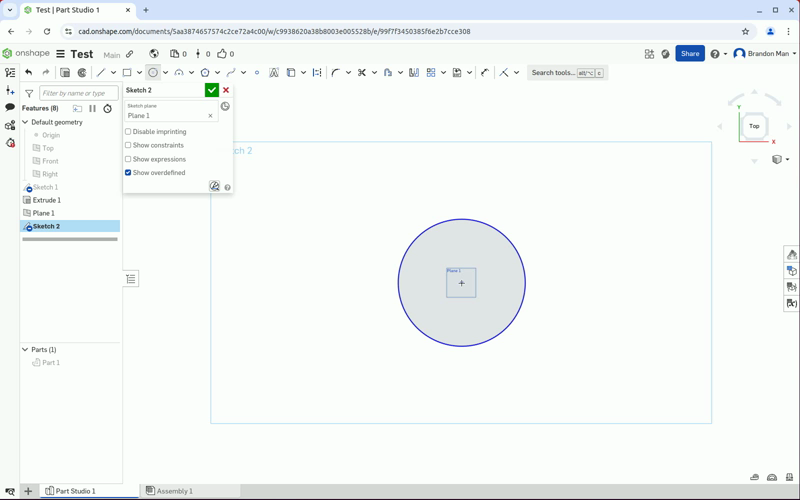
key_up(shift)
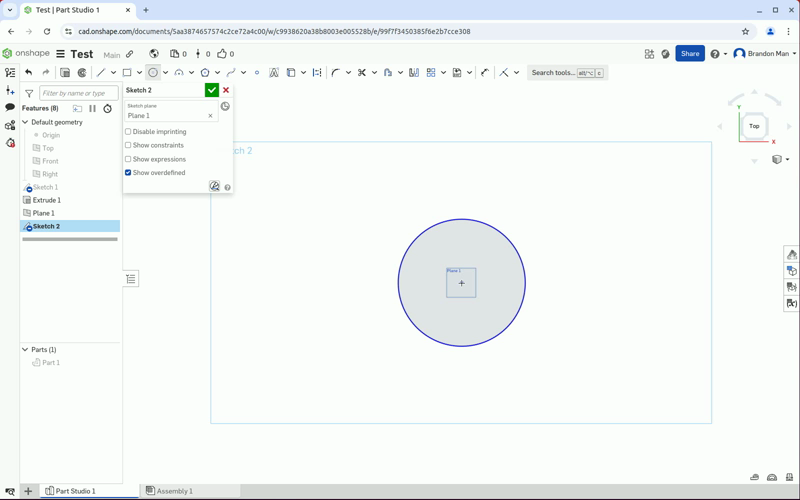
mouse_move(512, 282)
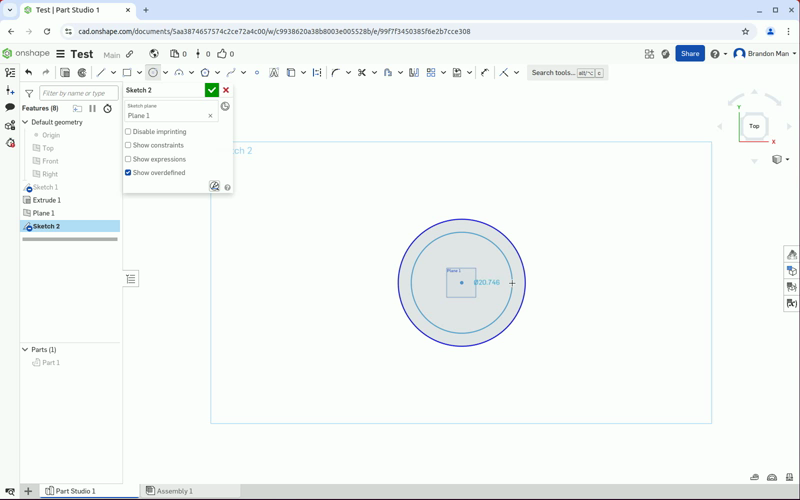
click(512, 282)
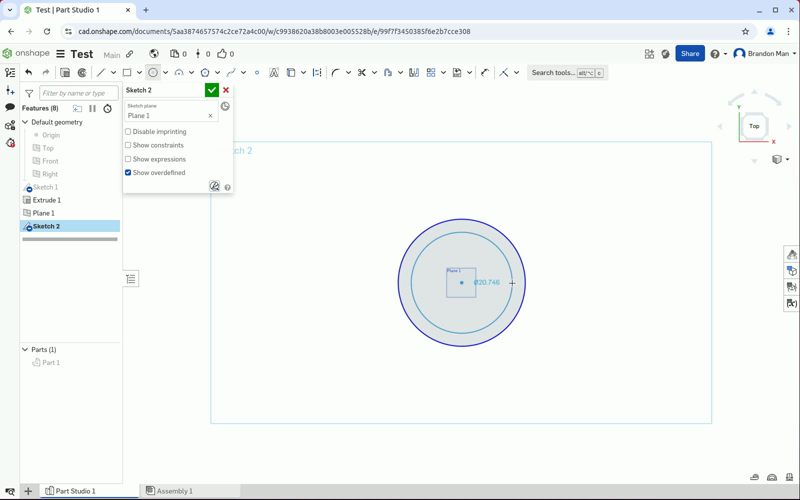
key(esc)
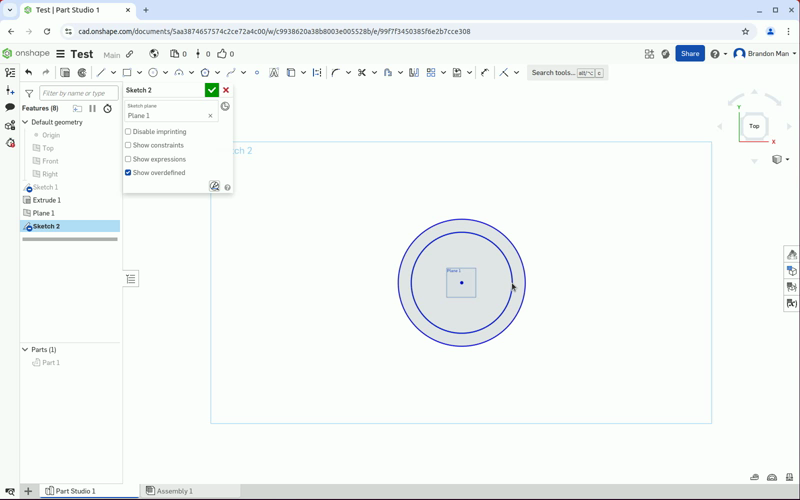
mouse_move(512, 311)
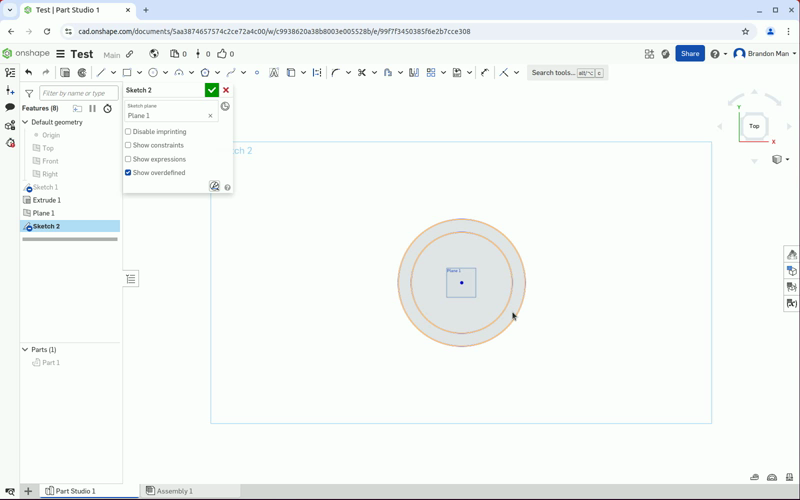
click(512, 311)
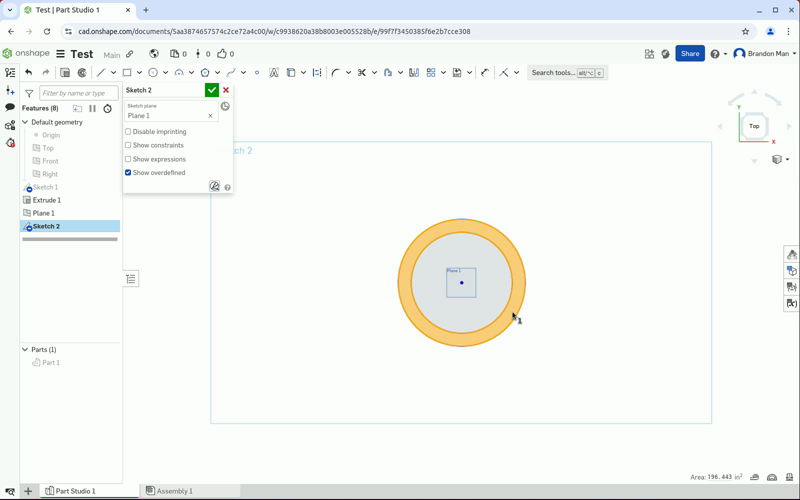
mouse_move(73, 352)
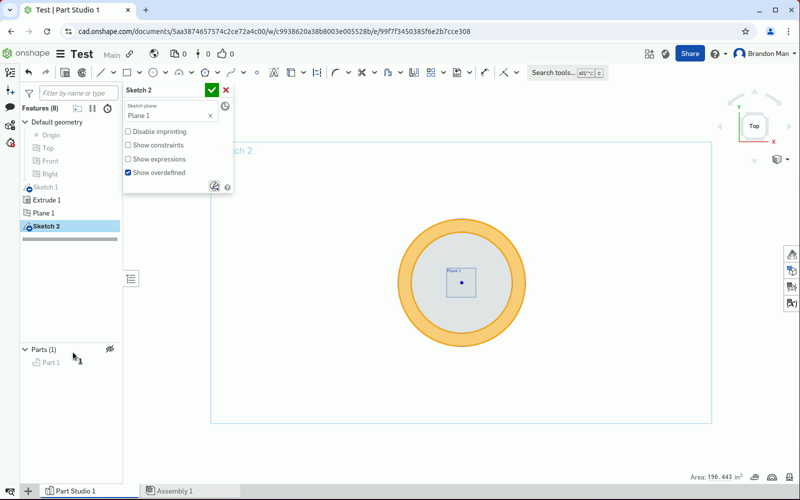
key(shift+y)
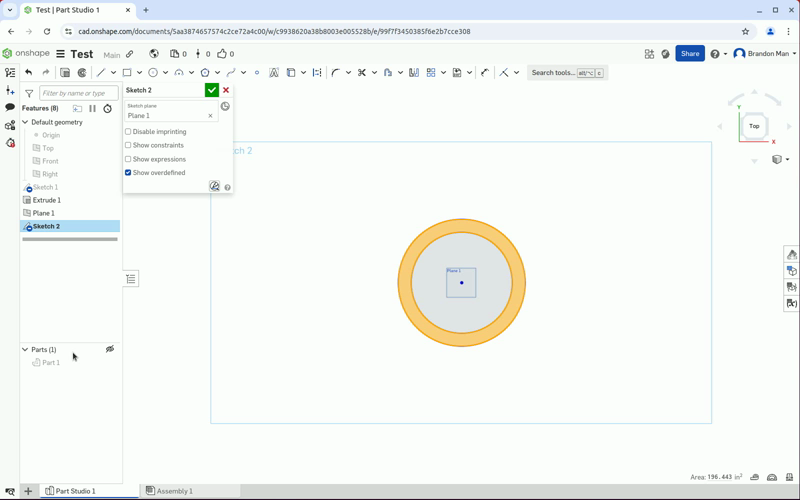
key(shift+e)
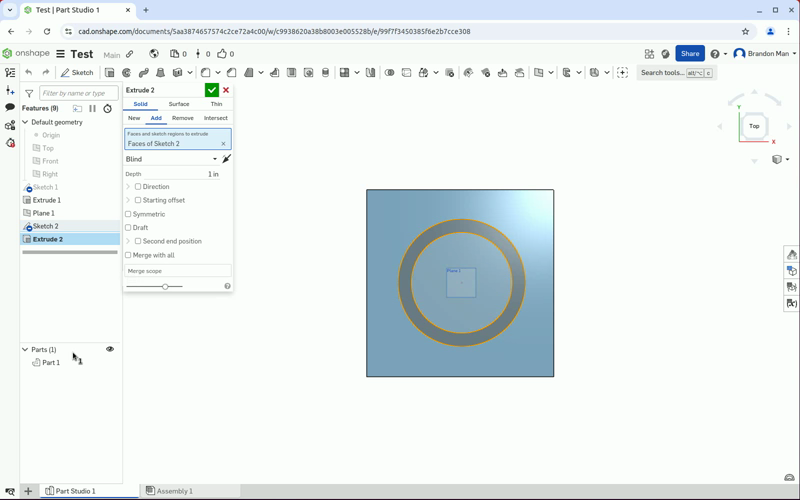
mouse_move(143, 106)
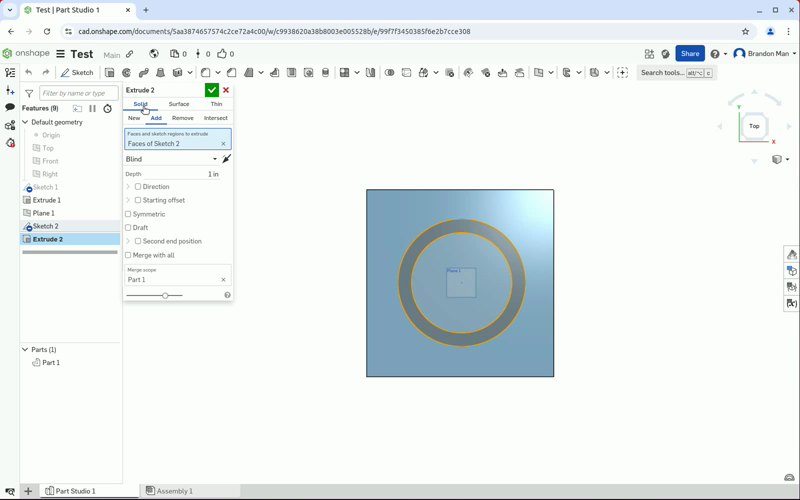
click(143, 106)
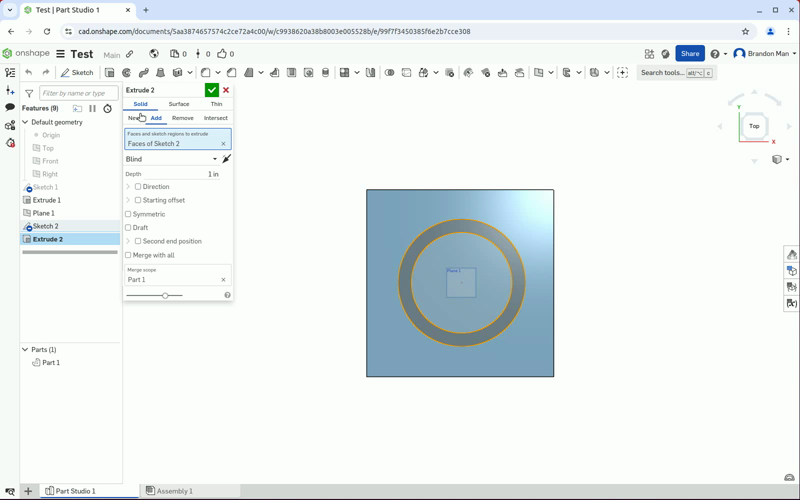
mouse_move(137, 120)
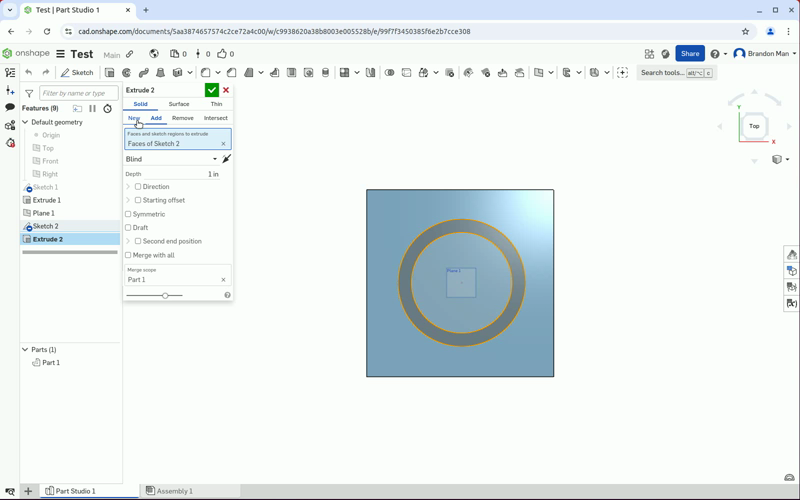
click(137, 120)
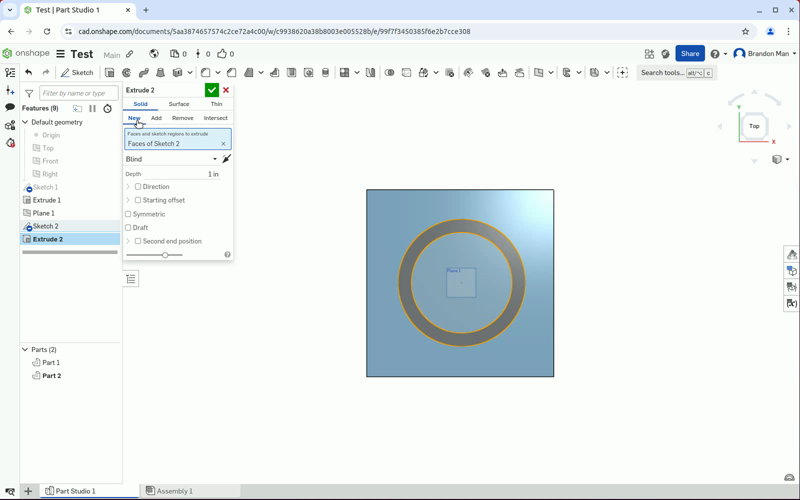
key(tab, 4)
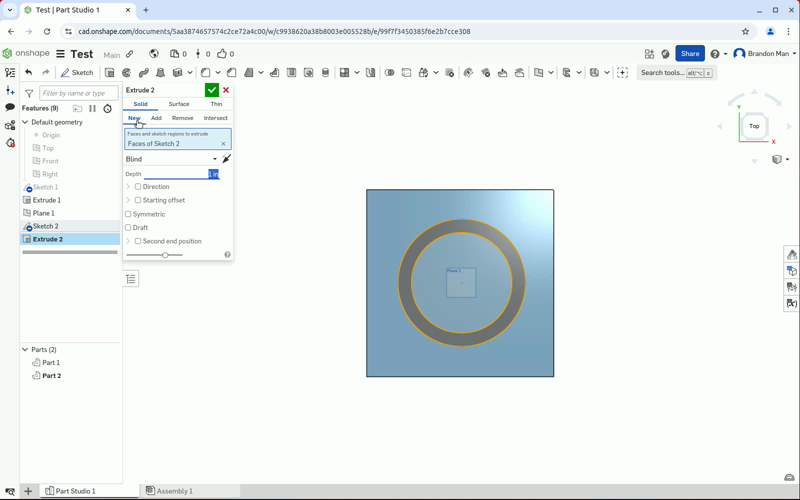
text(19.257)
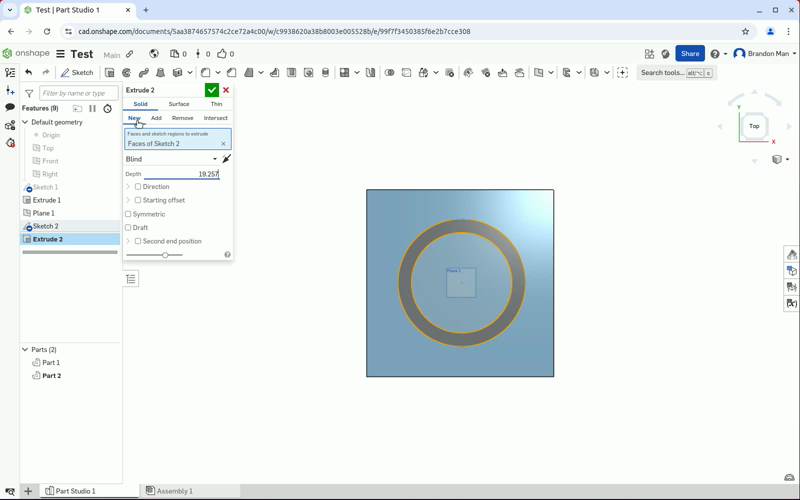
key(enter)
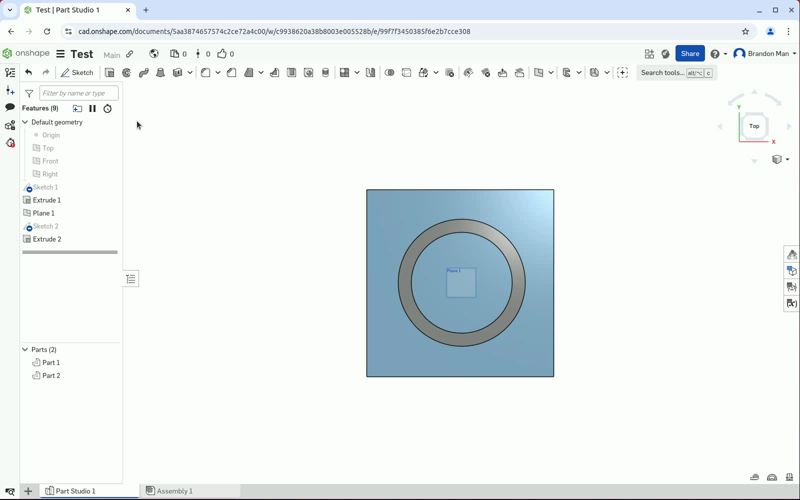
key(shift+h)
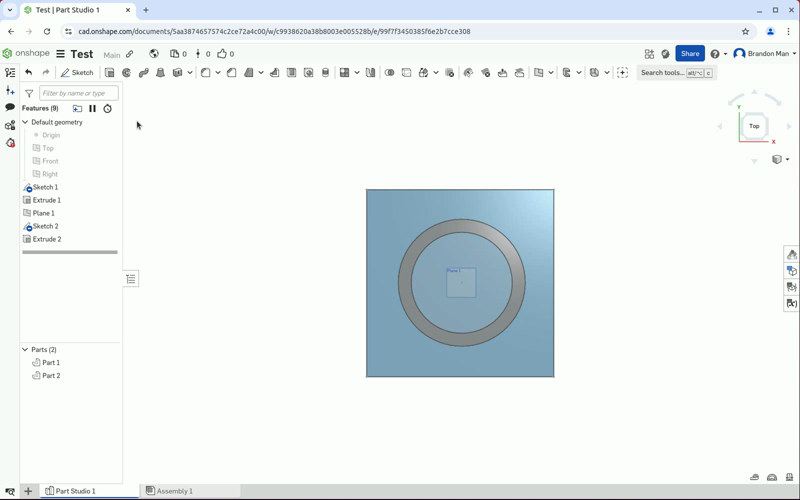
key(shift+h)
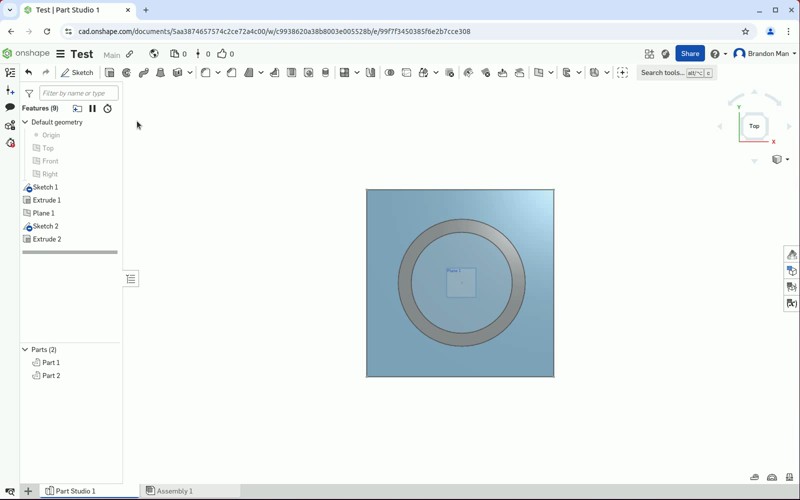
key(shift+7)
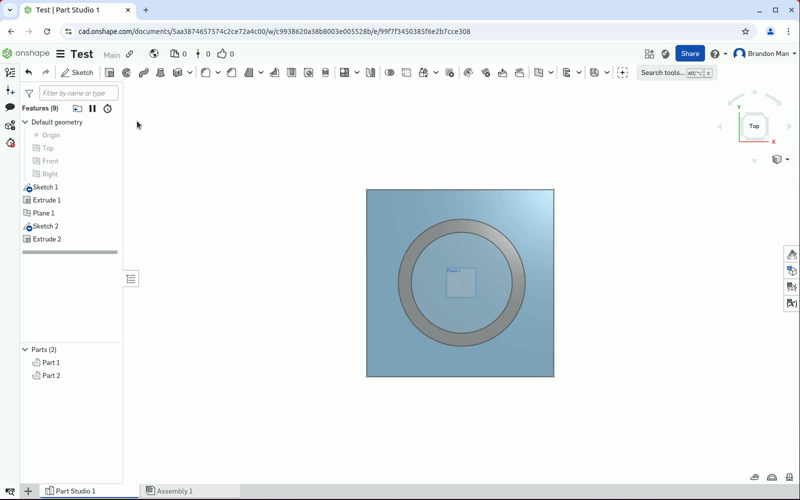
key(up, 3)
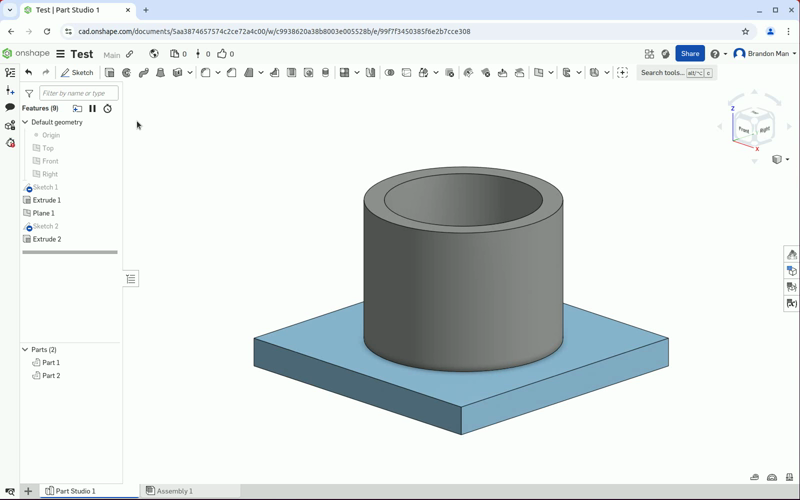
key(left, 3)
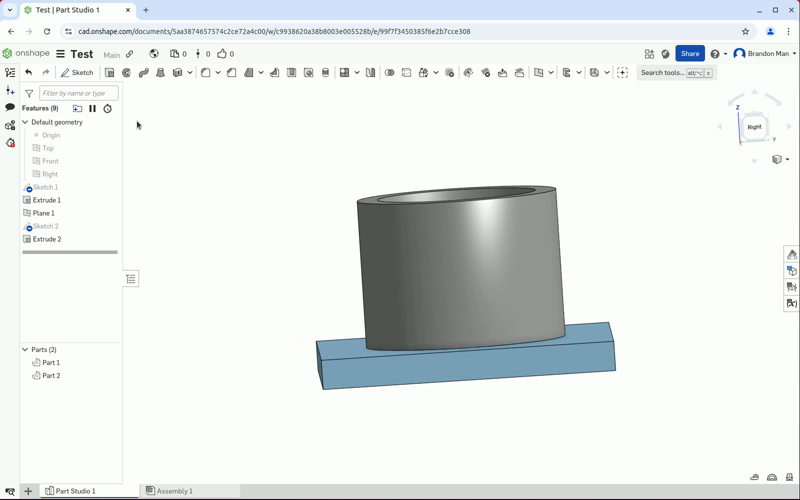
key(right, 3)
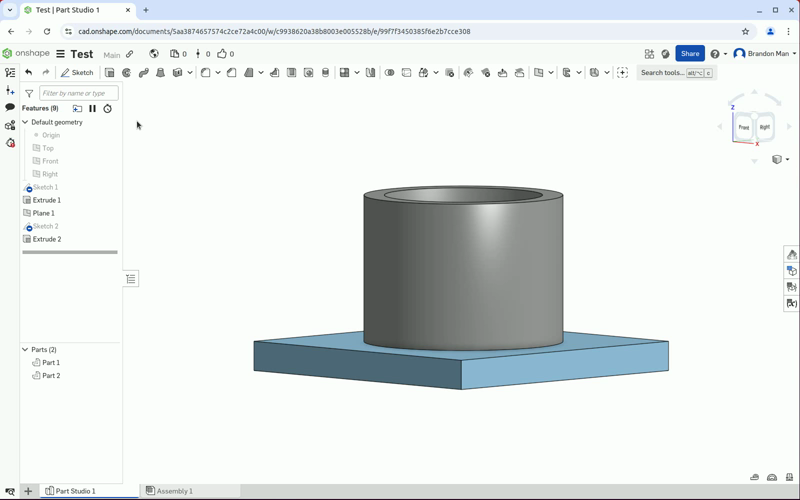
key(down, 3)
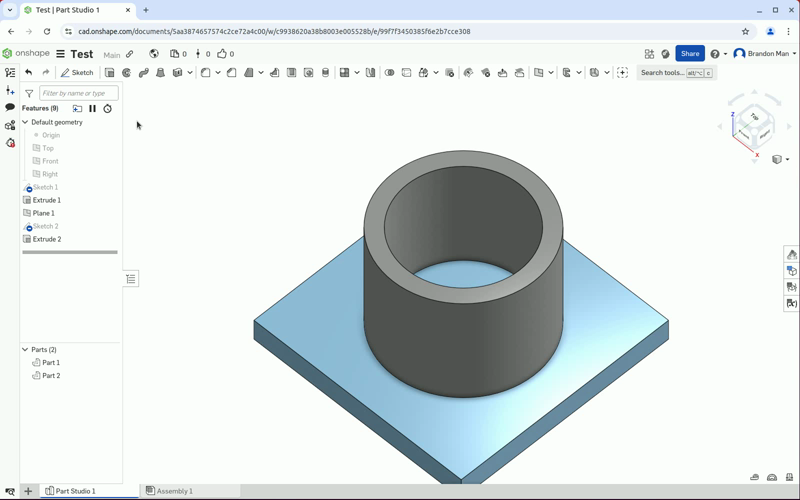
mouse_move(73, 189)
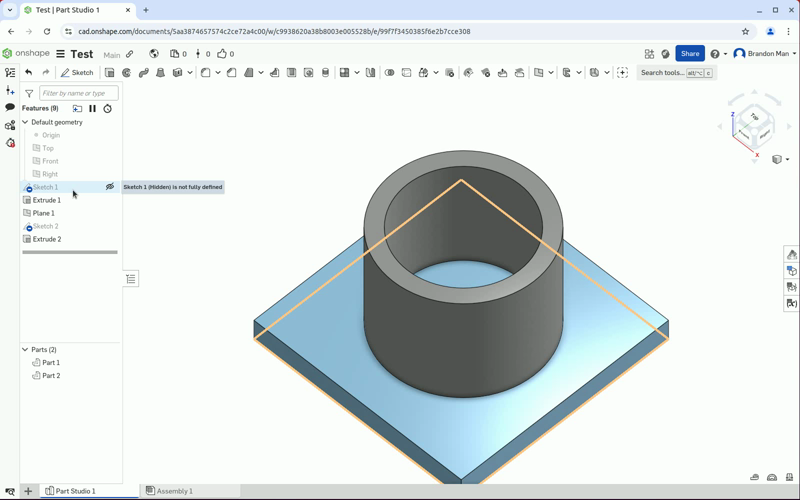
click(73, 189)